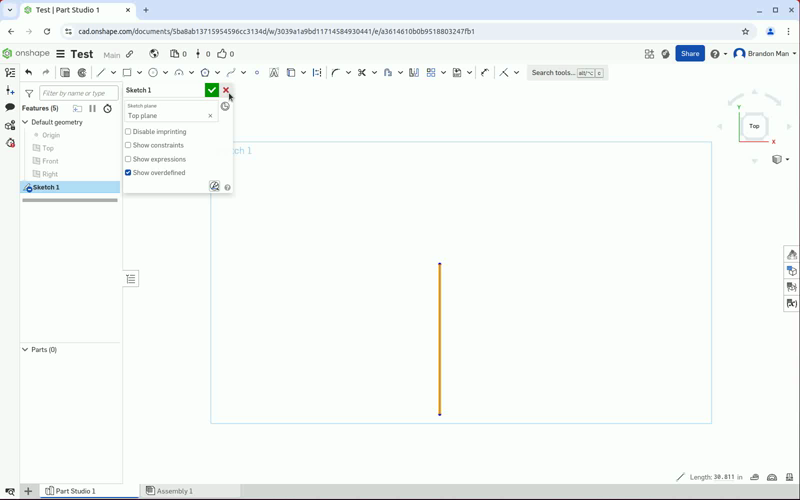
key(shift+h)
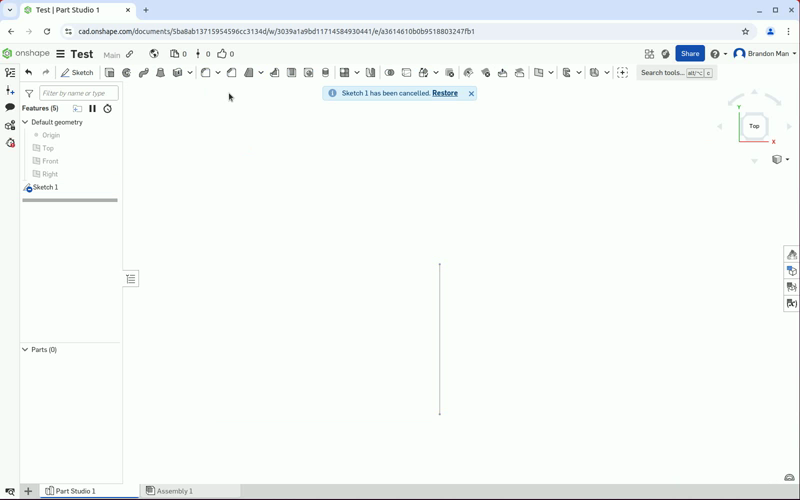
key(shift+s)
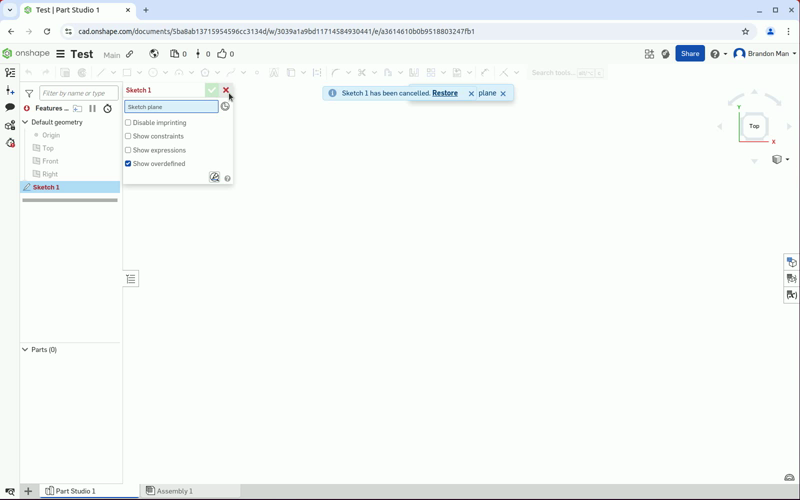
mouse_move(73, 150)
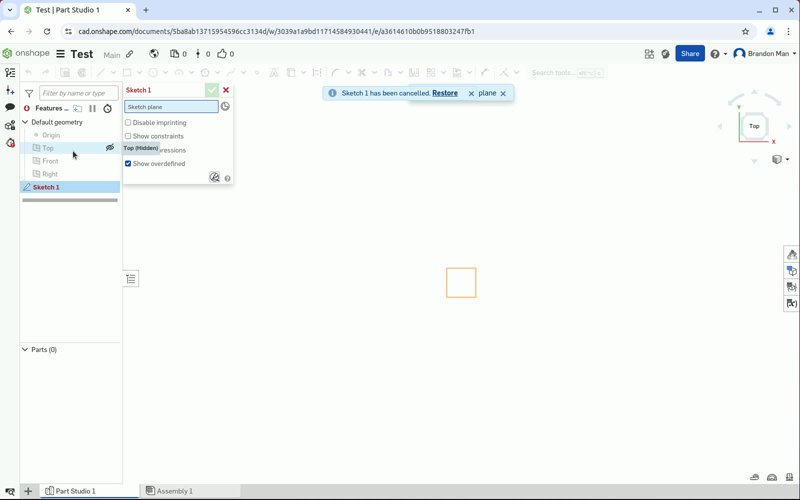
click(73, 150)
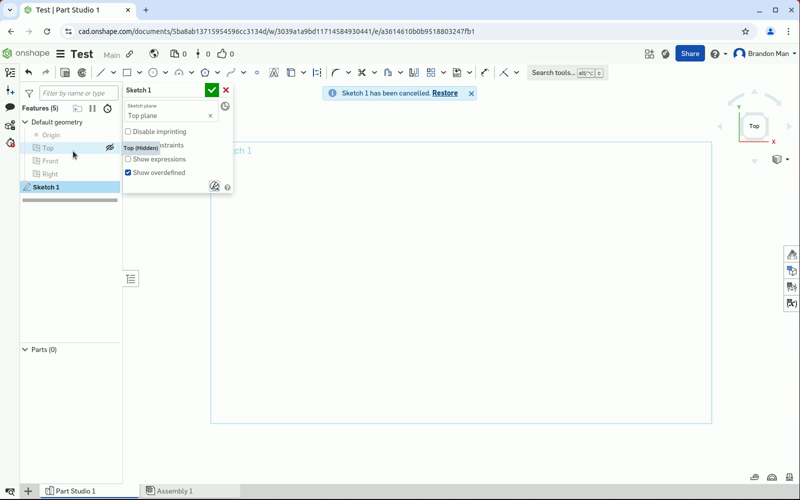
mouse_move(73, 352)
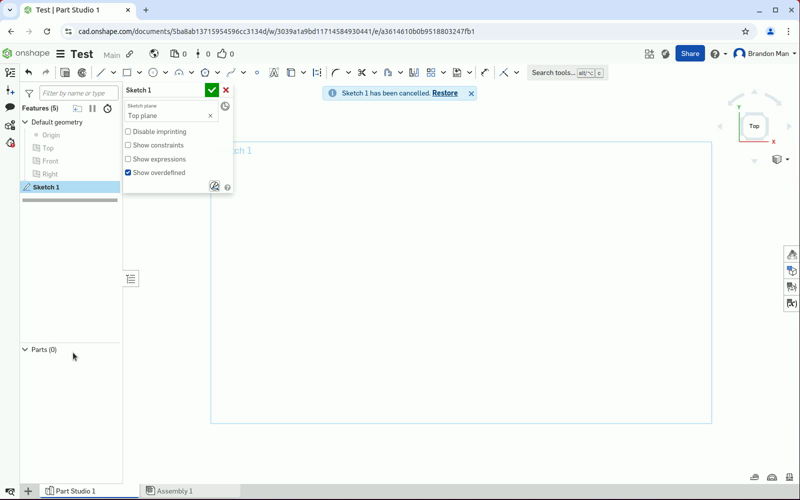
key(y)
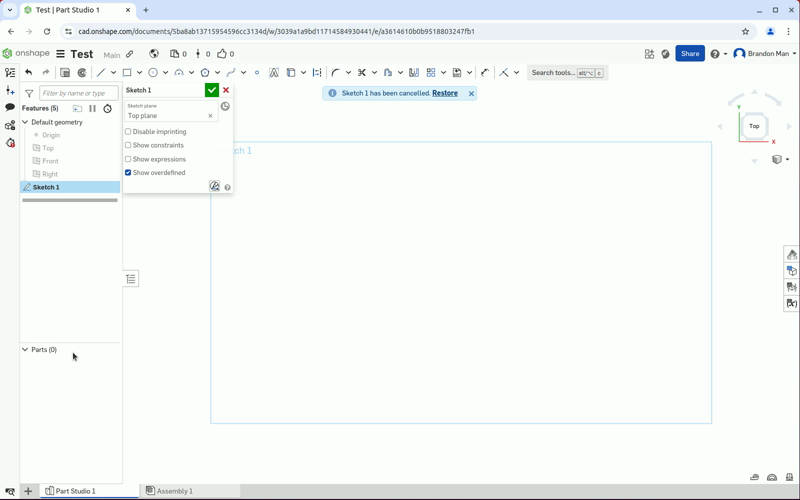
key(l)
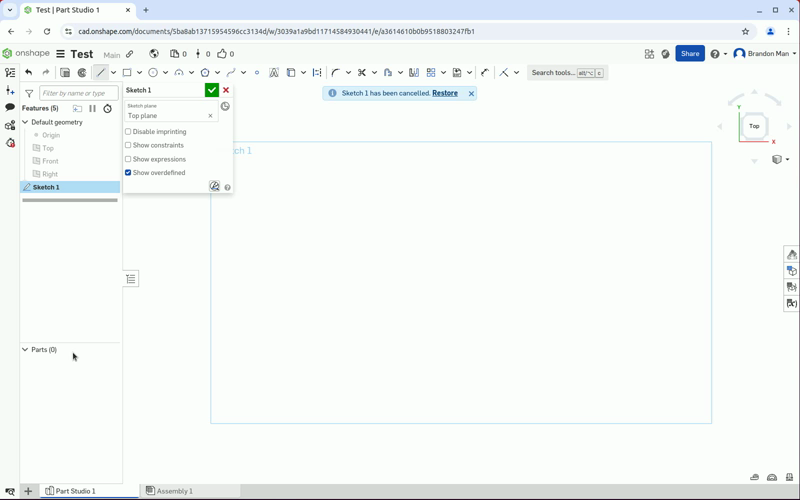
key_down(shift)
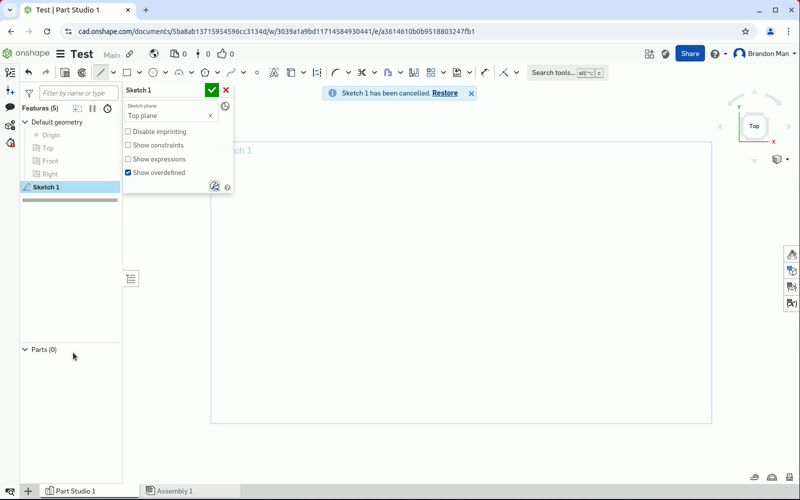
mouse_move(348, 351)
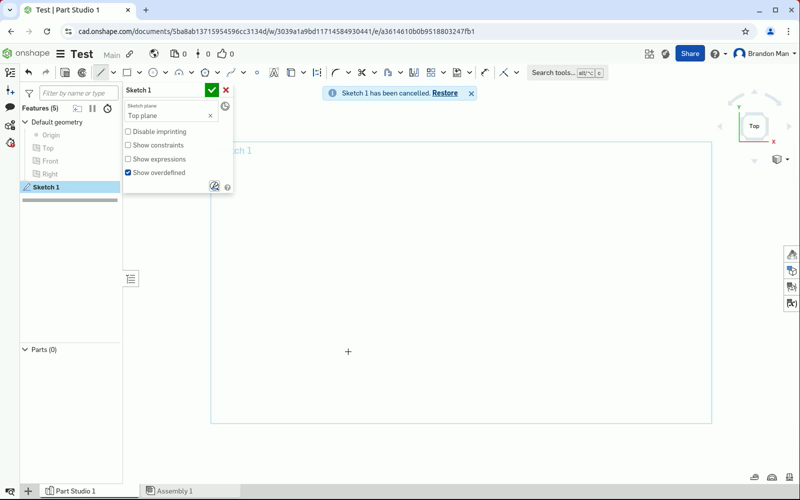
click(348, 351)
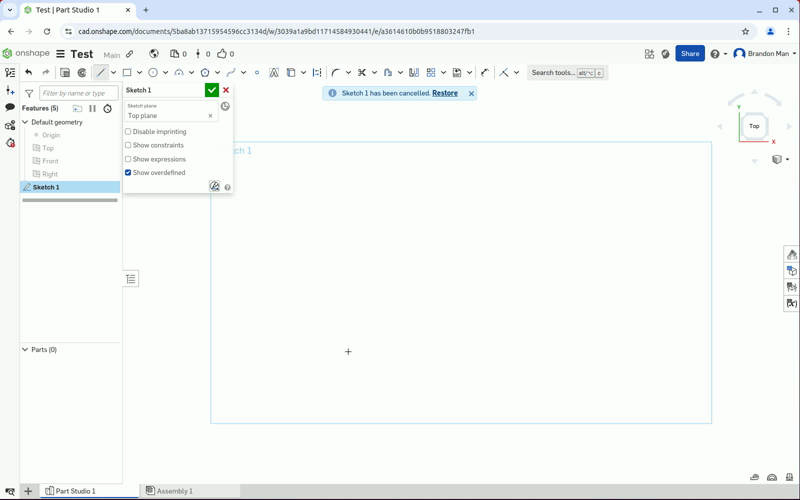
key_up(shift)
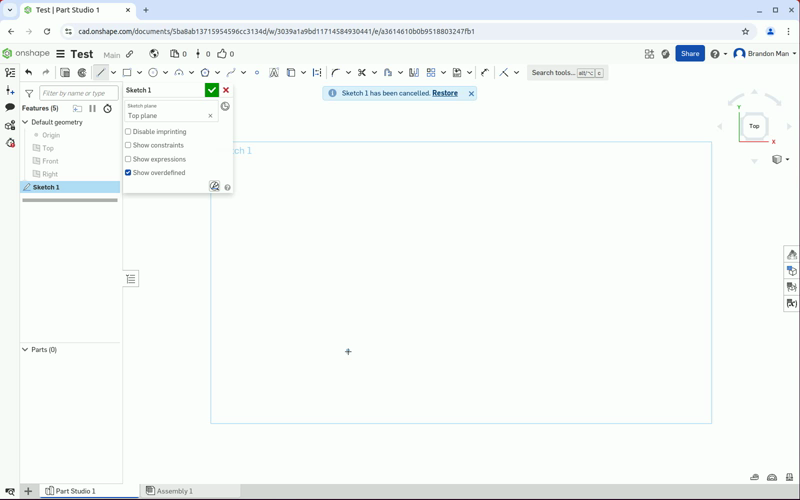
key_down(shift)
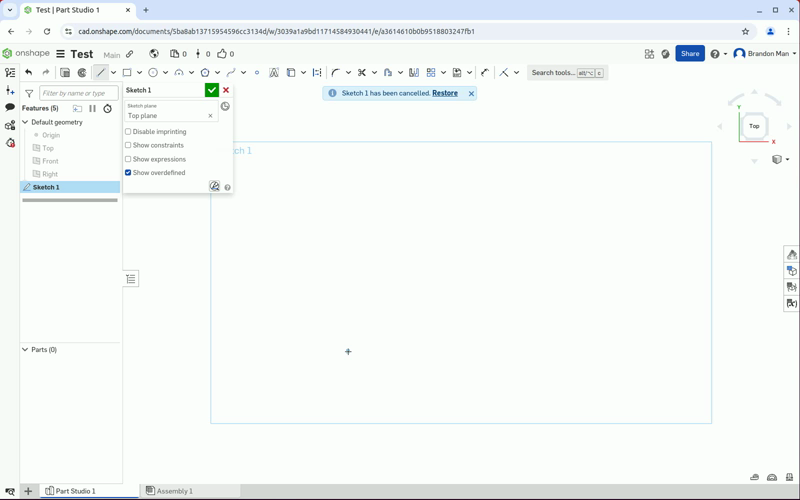
mouse_move(572, 351)
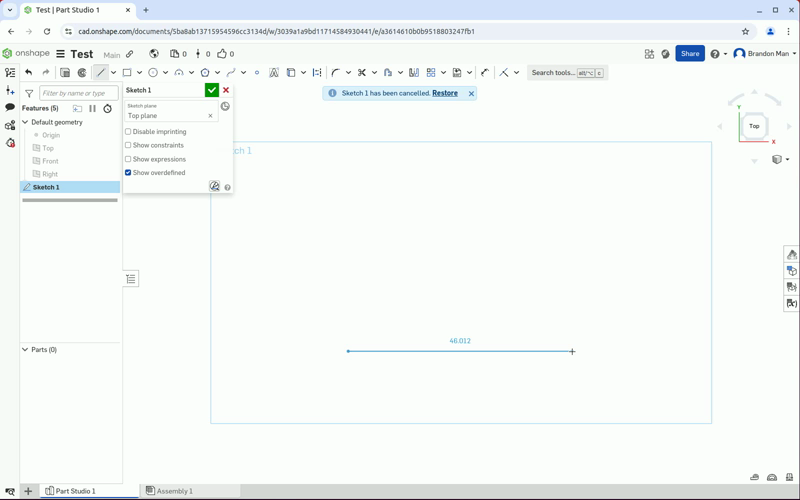
click(572, 351)
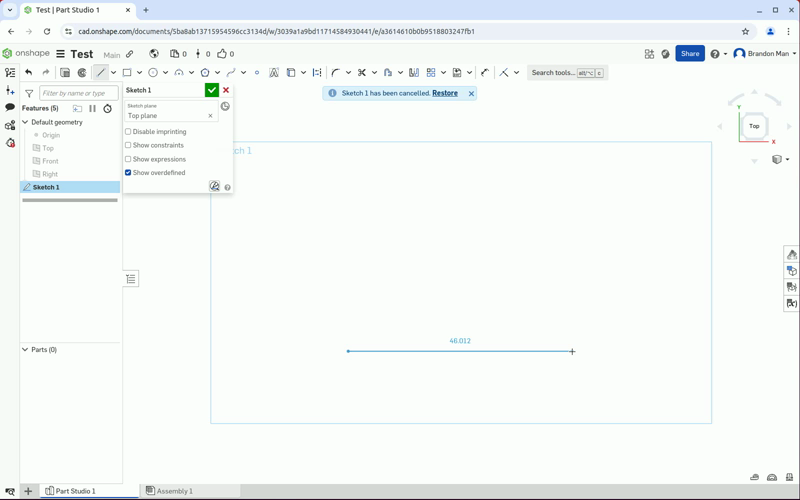
key_up(shift)
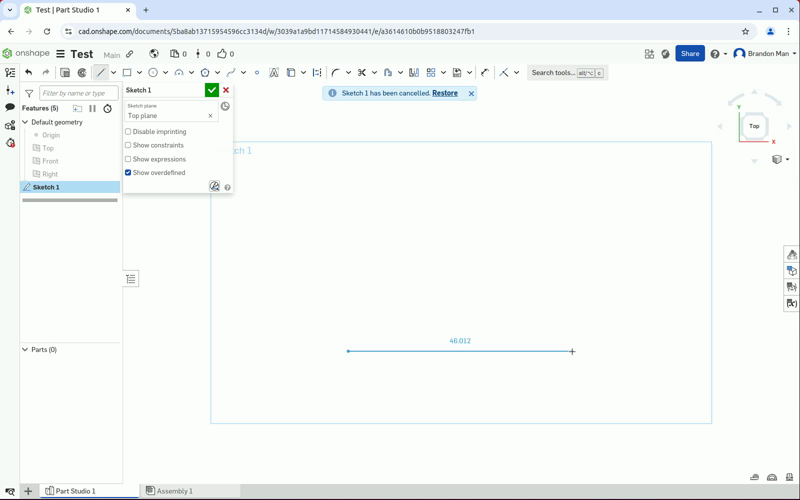
key_down(shift)
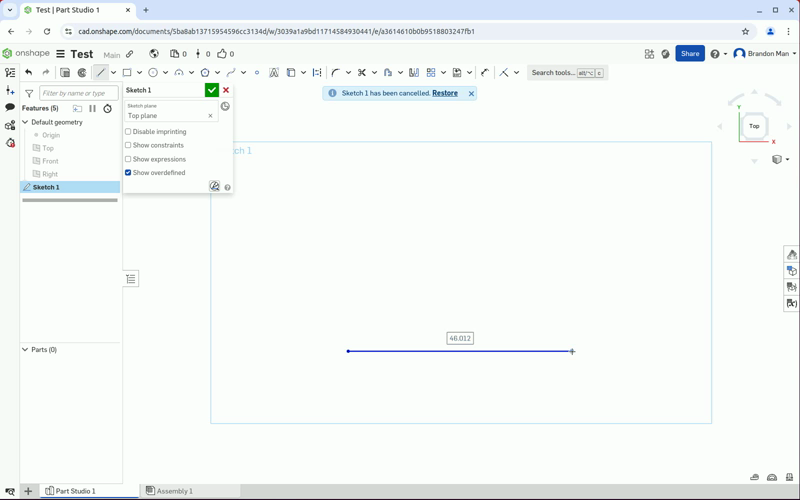
mouse_move(572, 216)
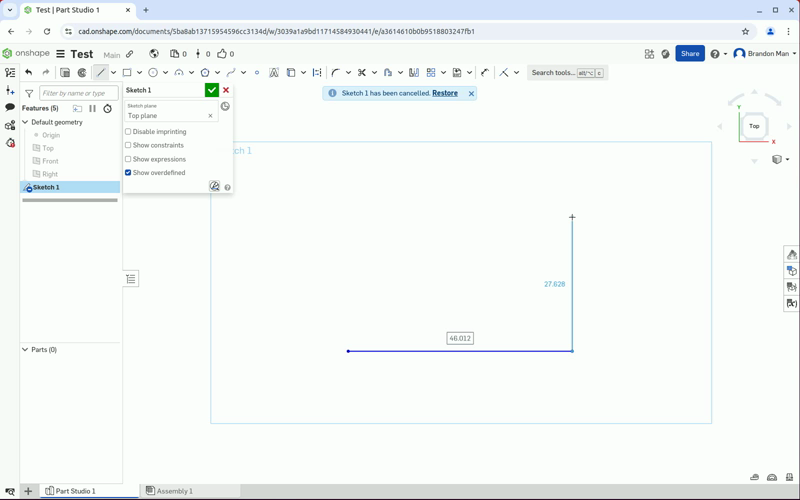
click(572, 216)
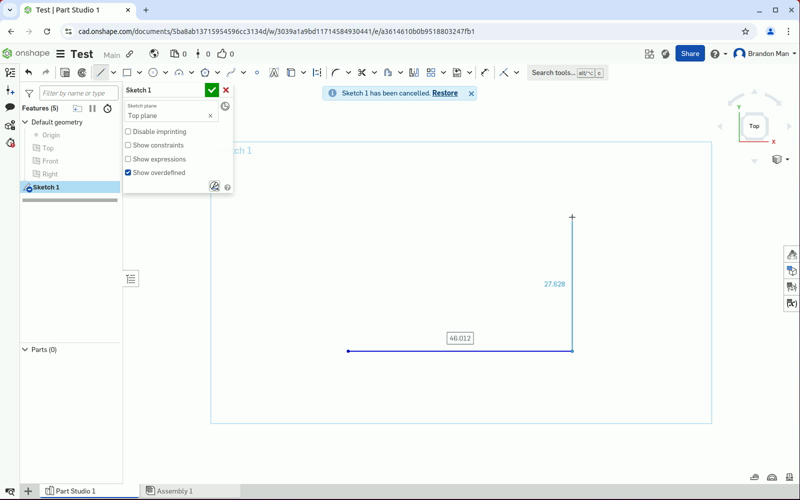
key_up(shift)
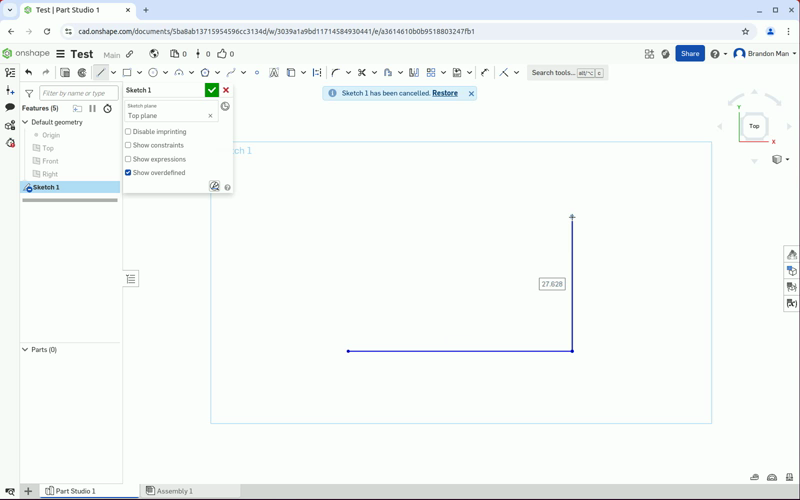
key_down(shift)
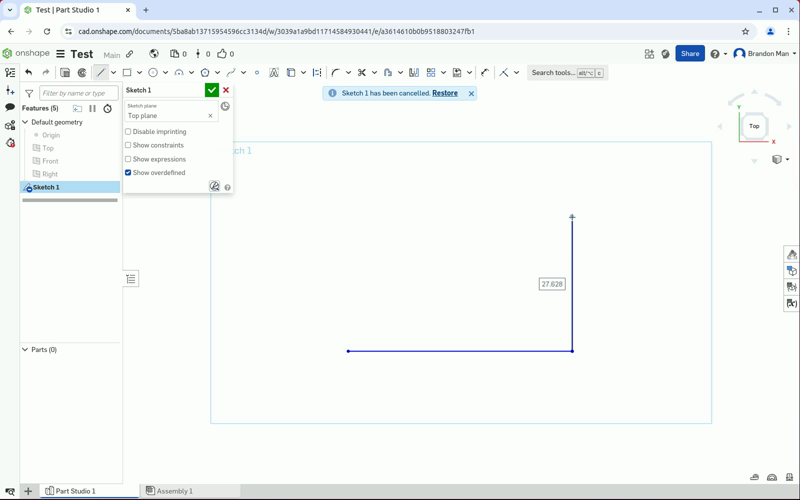
mouse_move(348, 216)
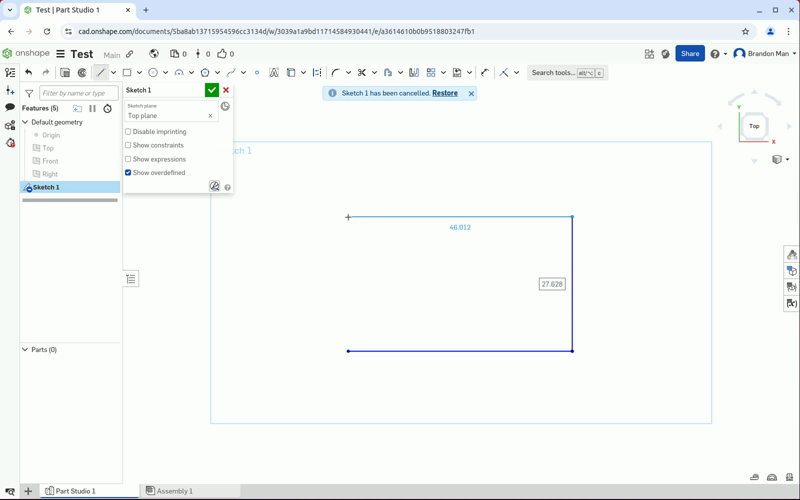
click(348, 216)
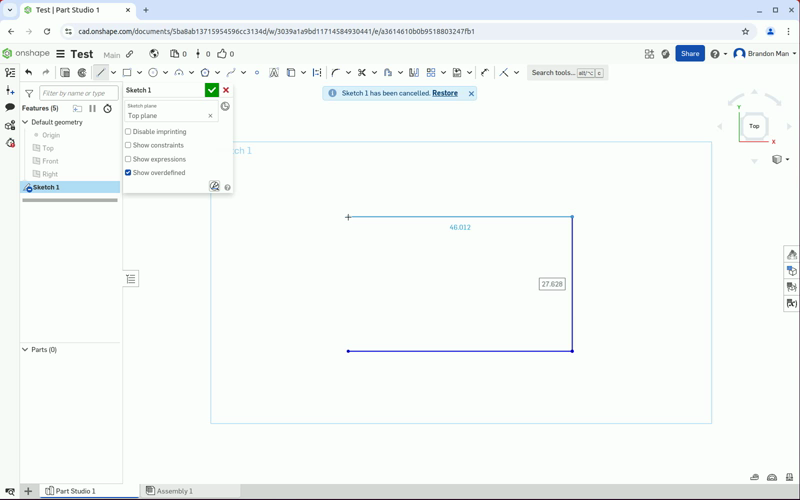
key_up(shift)
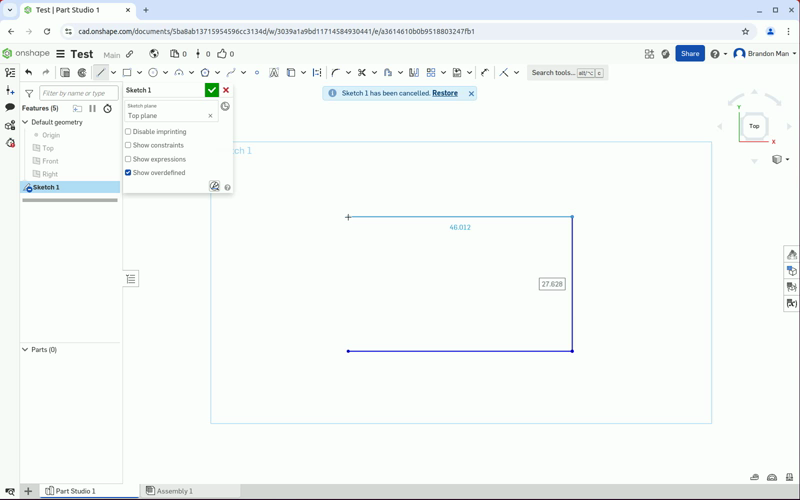
key_down(shift)
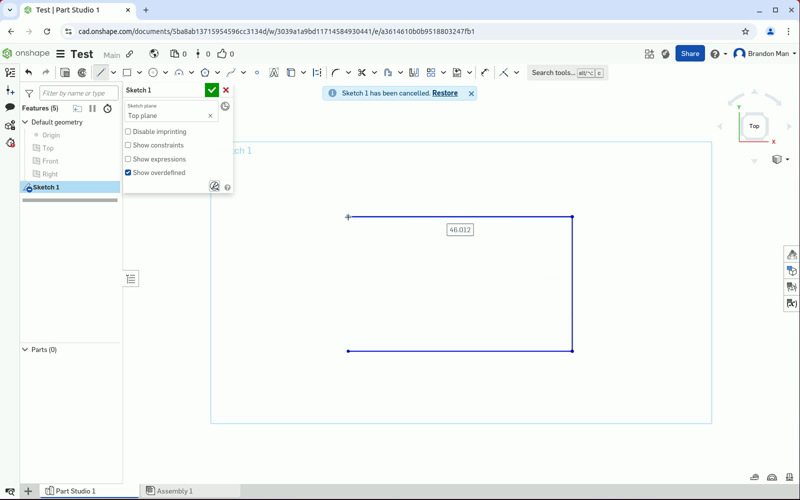
mouse_move(348, 351)
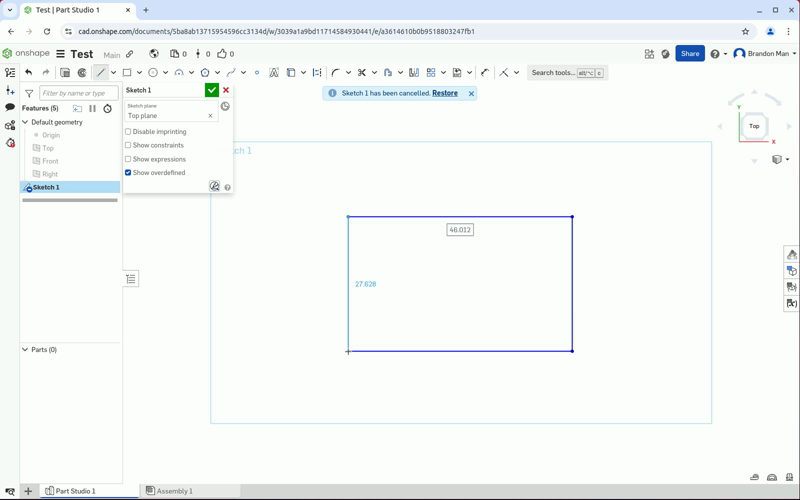
key_up(shift)
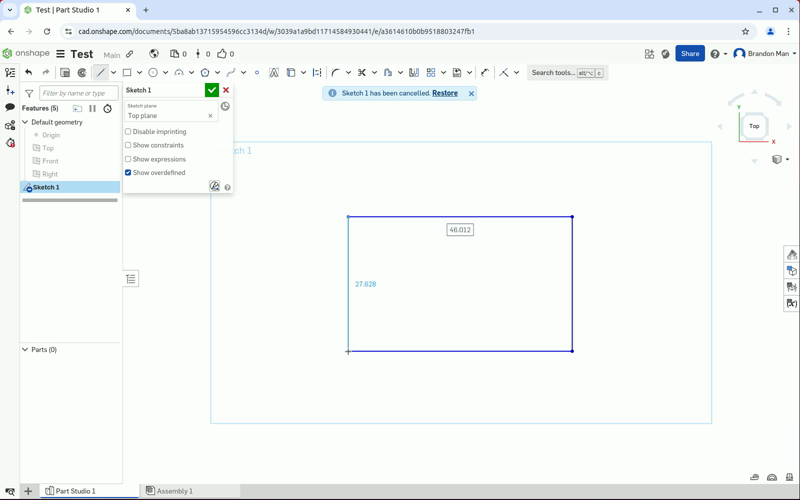
click(348, 351)
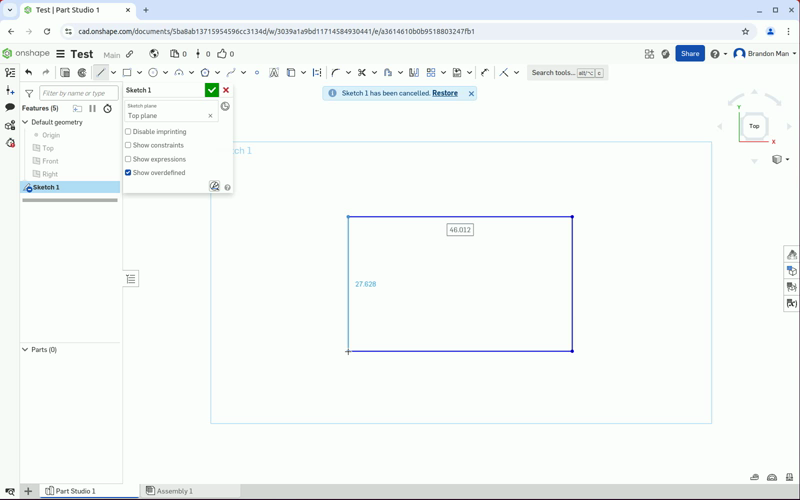
key(esc)
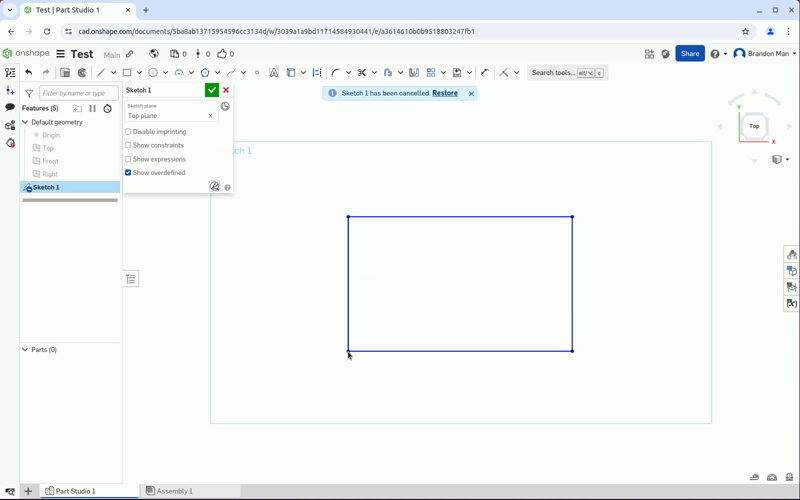
mouse_move(405, 262)
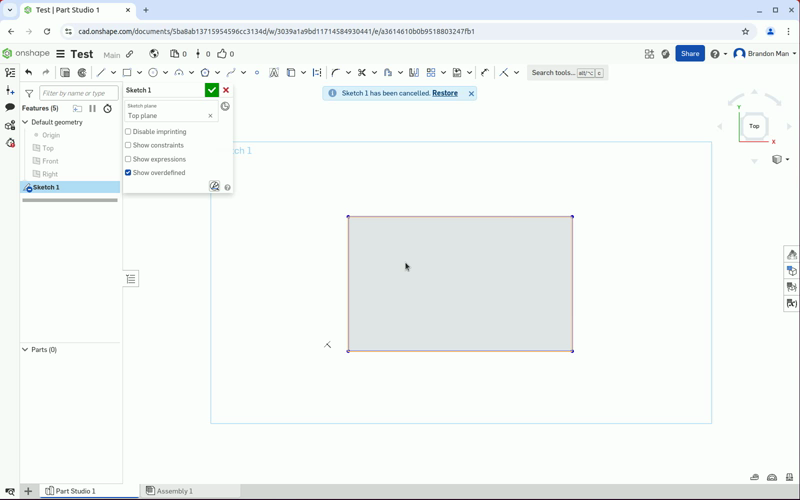
click(405, 262)
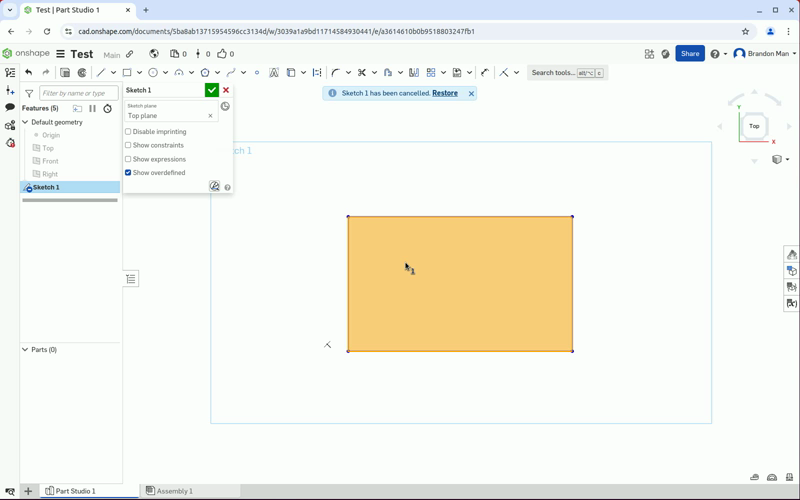
mouse_move(73, 352)
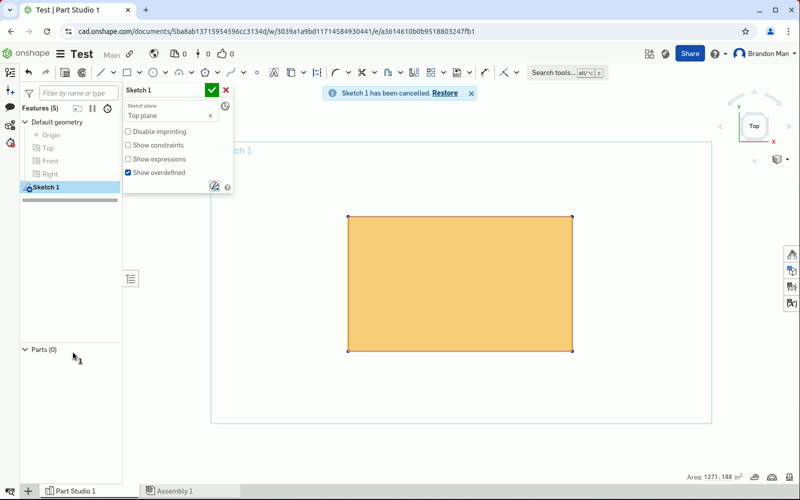
key(shift+y)
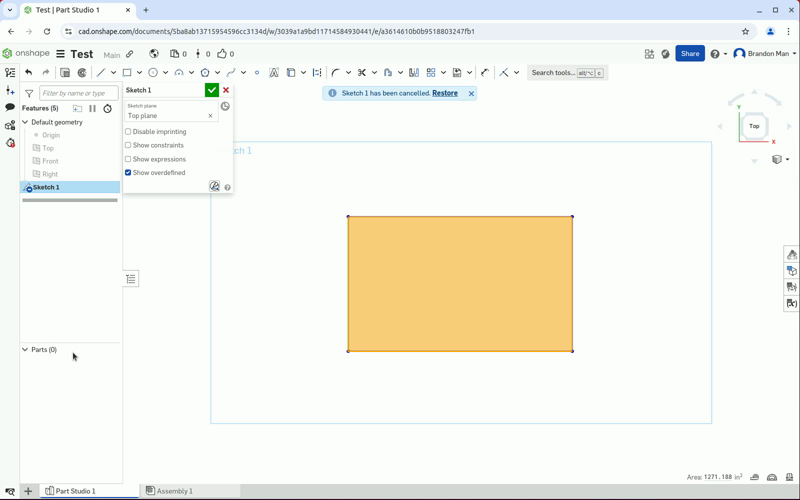
key(shift+e)
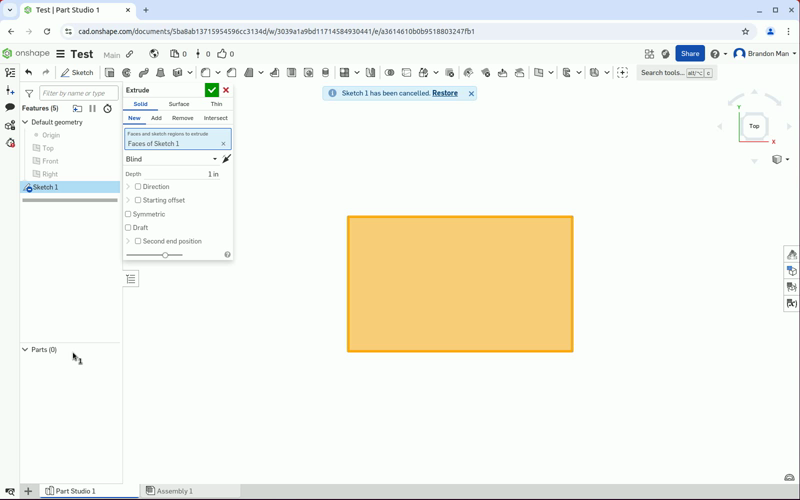
mouse_move(143, 106)
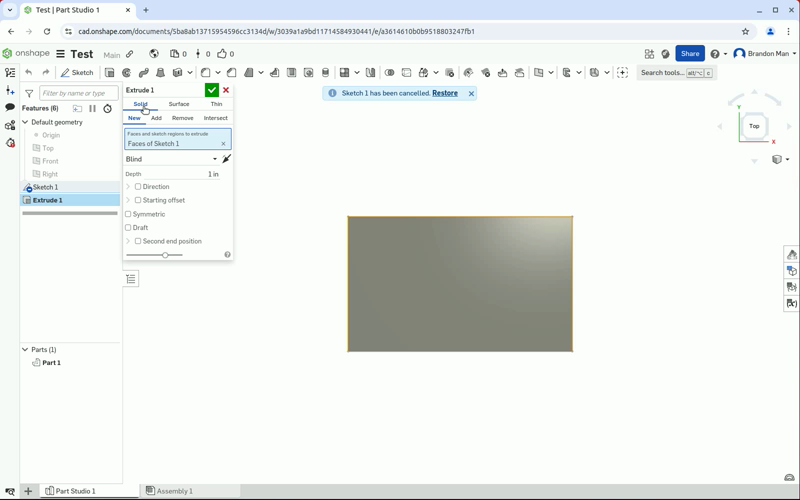
click(143, 106)
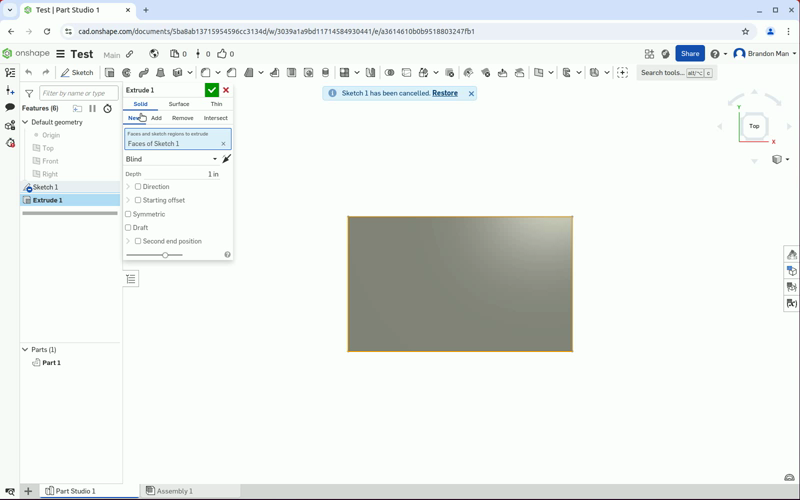
mouse_move(137, 120)
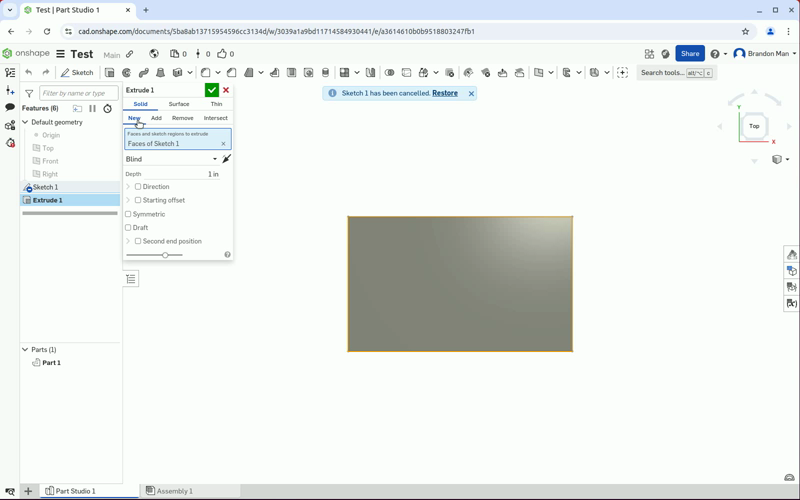
click(137, 120)
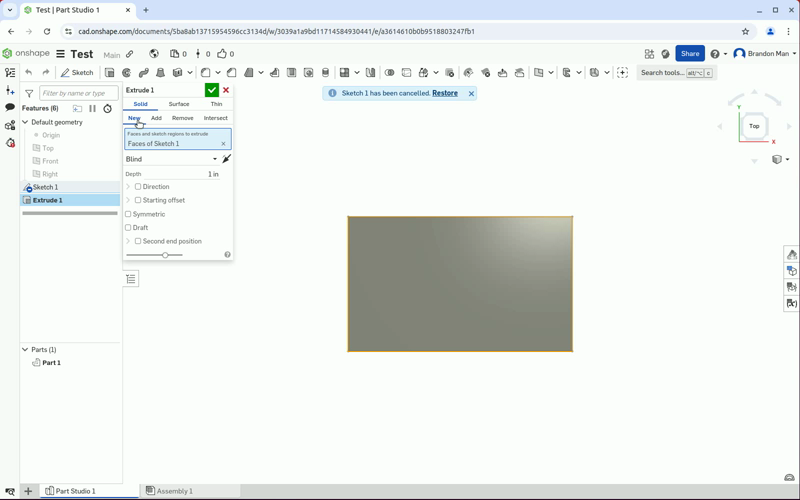
key(tab, 4)
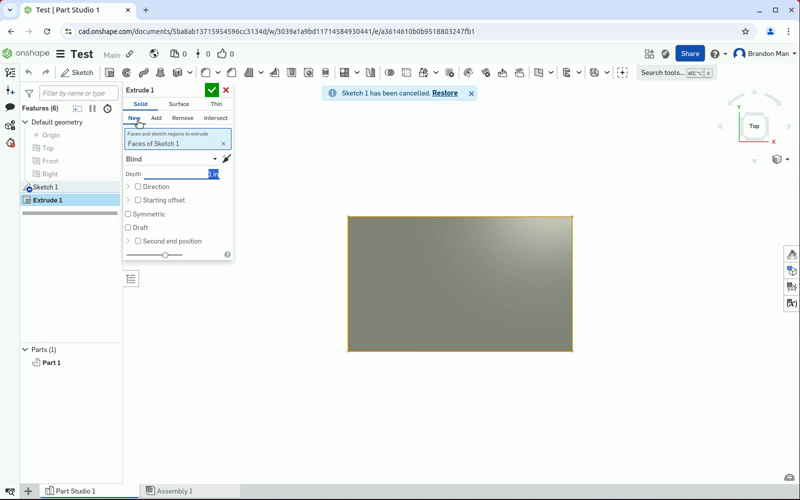
text(-1.926)
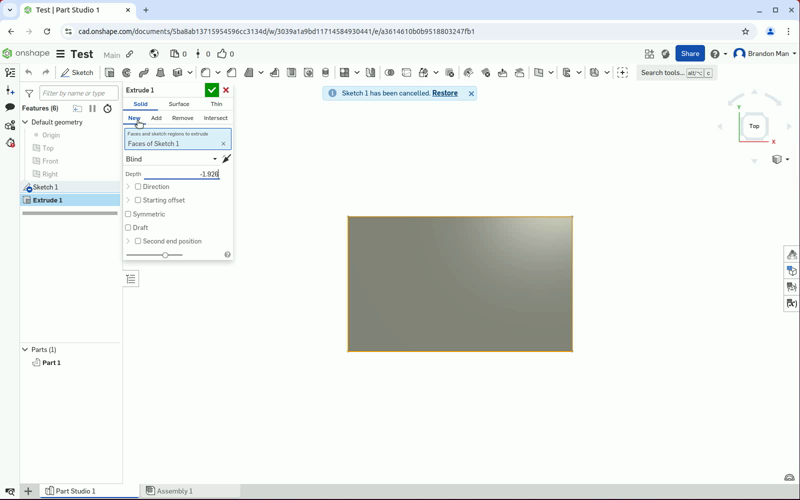
key(enter)
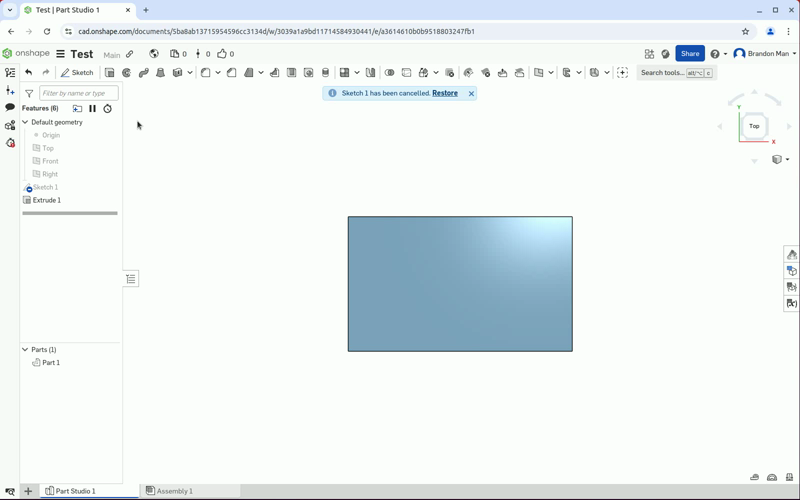
key(shift+h)
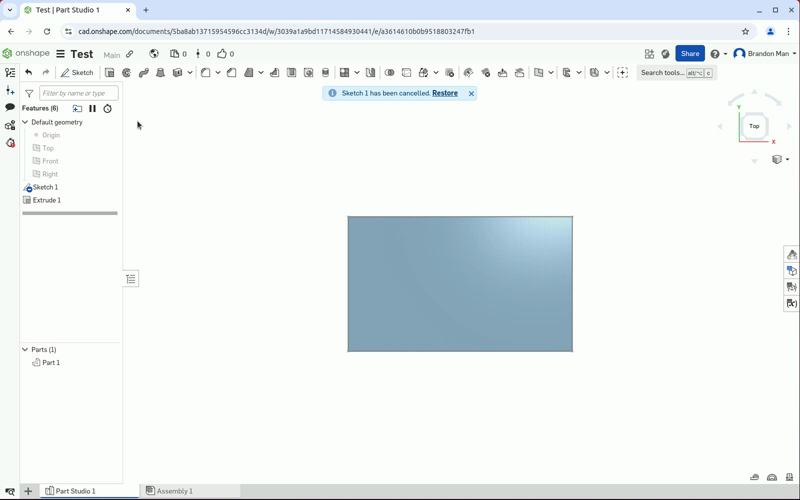
key(shift+h)
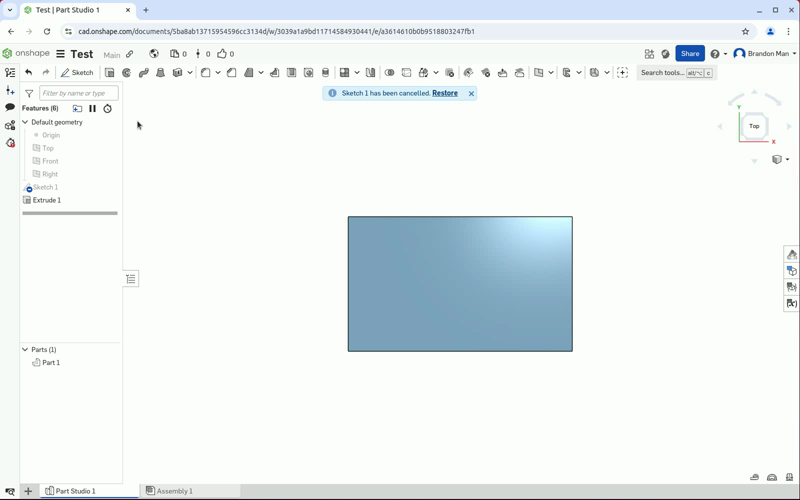
mouse_move(73, 189)
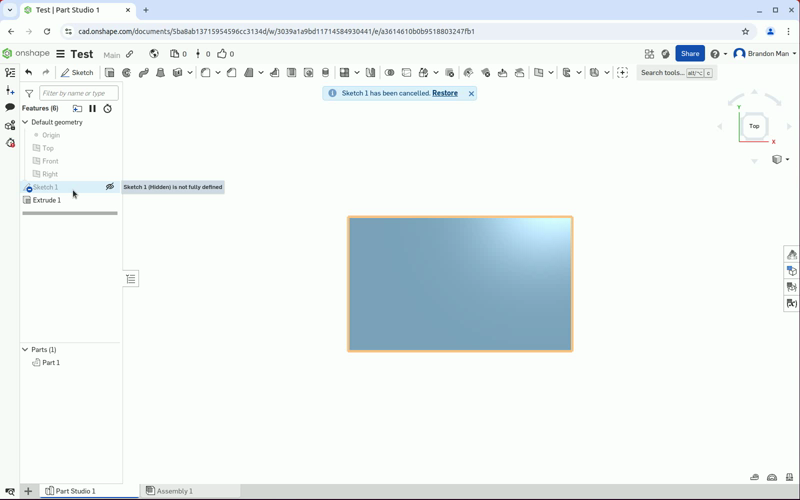
click(73, 189)
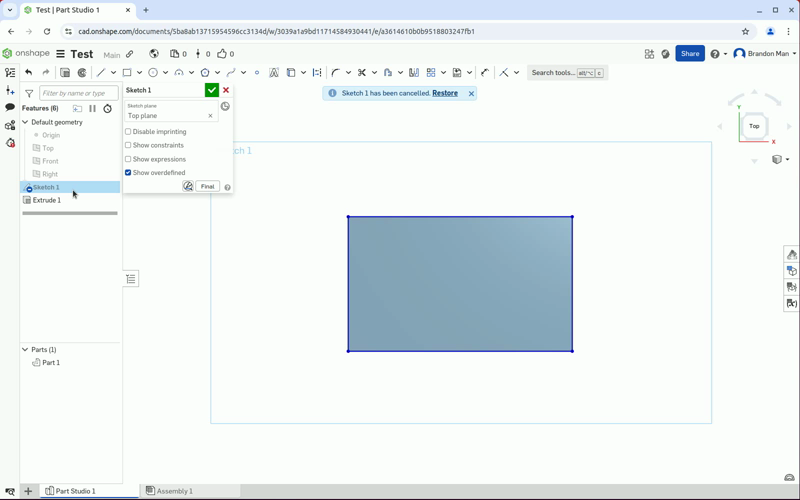
mouse_move(229, 92)
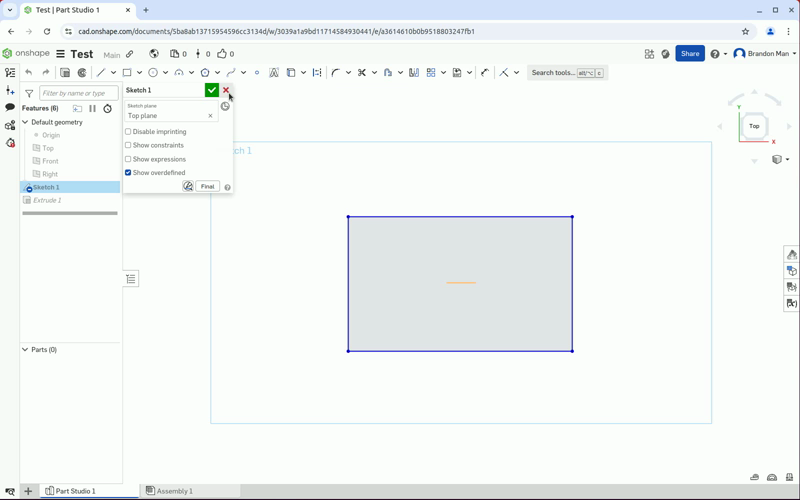
click(229, 92)
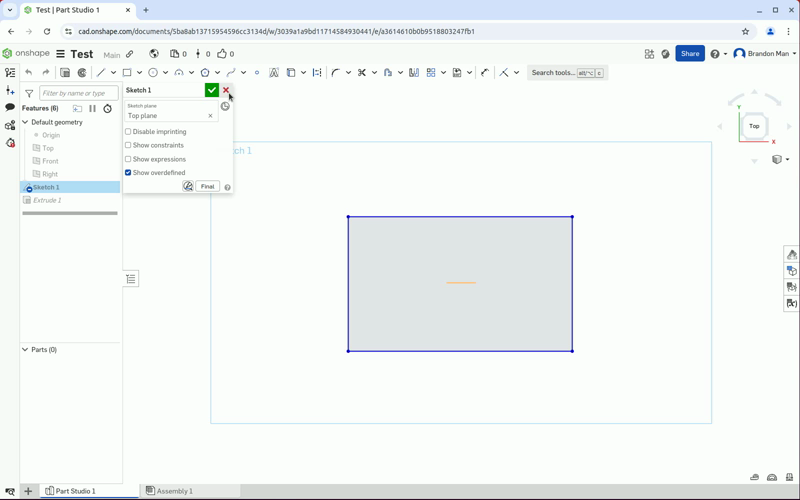
key(shift+s)
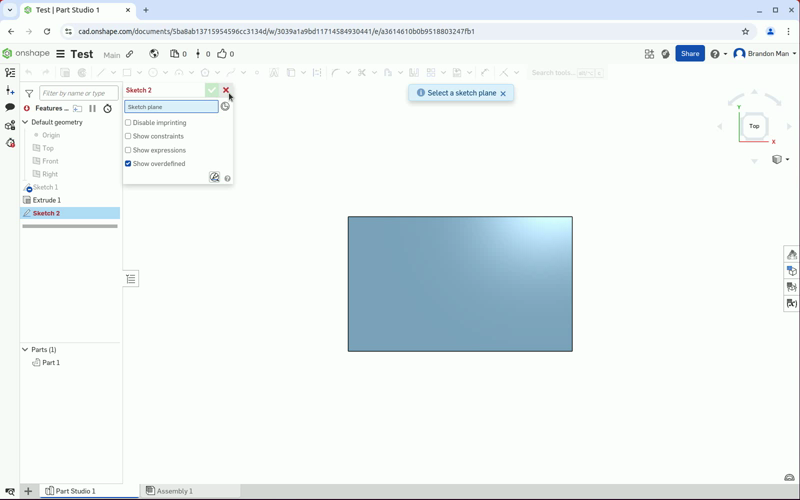
mouse_move(73, 150)
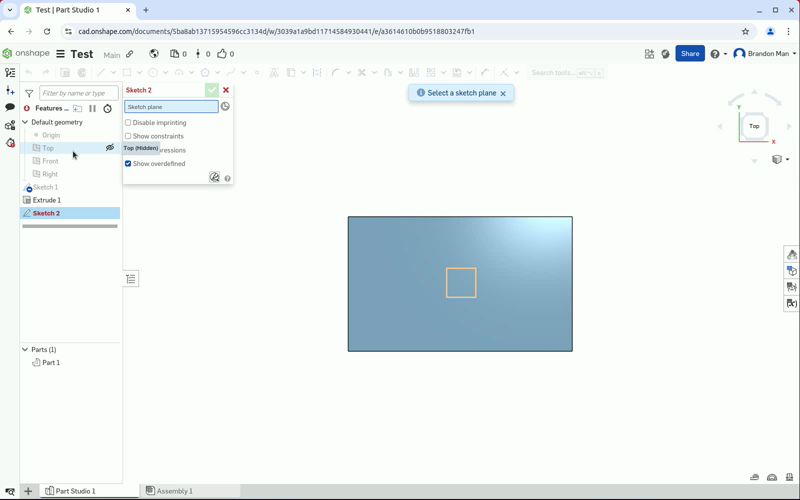
click(73, 150)
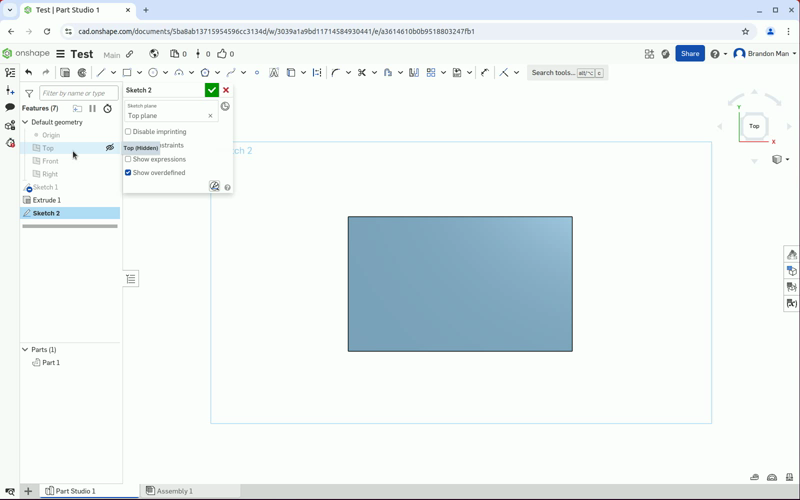
mouse_move(73, 352)
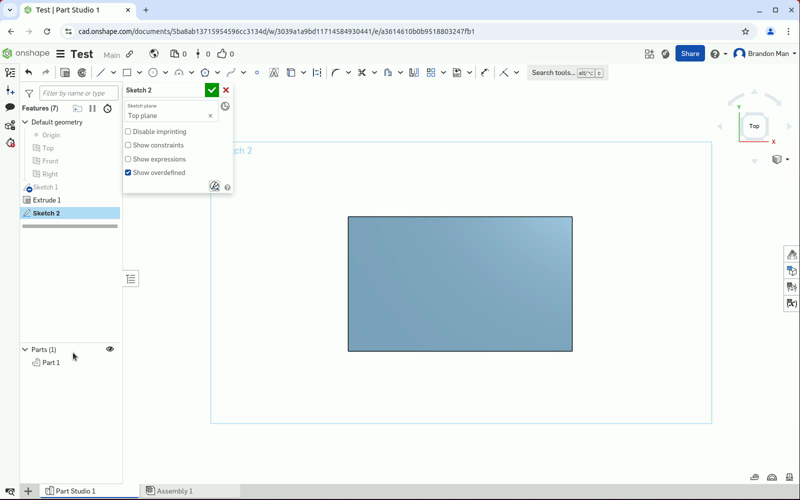
key(y)
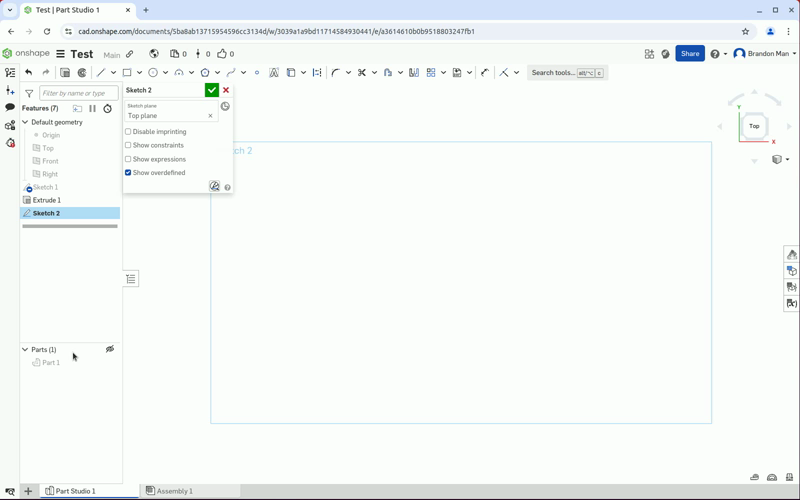
key(c)
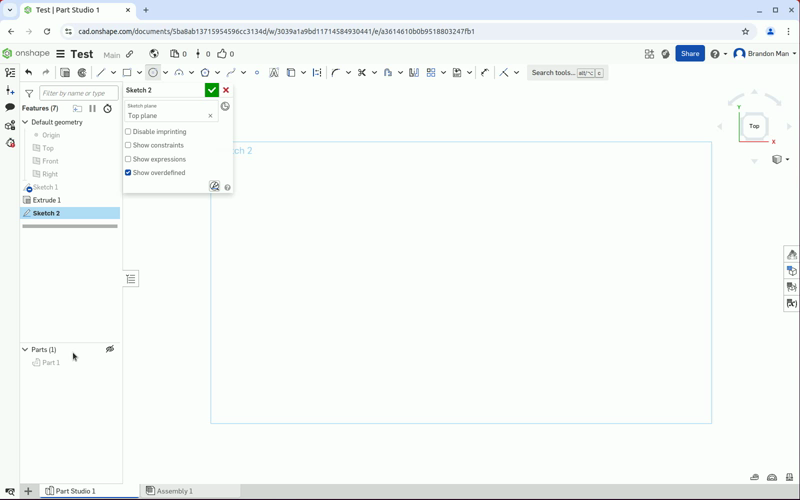
key_down(shift)
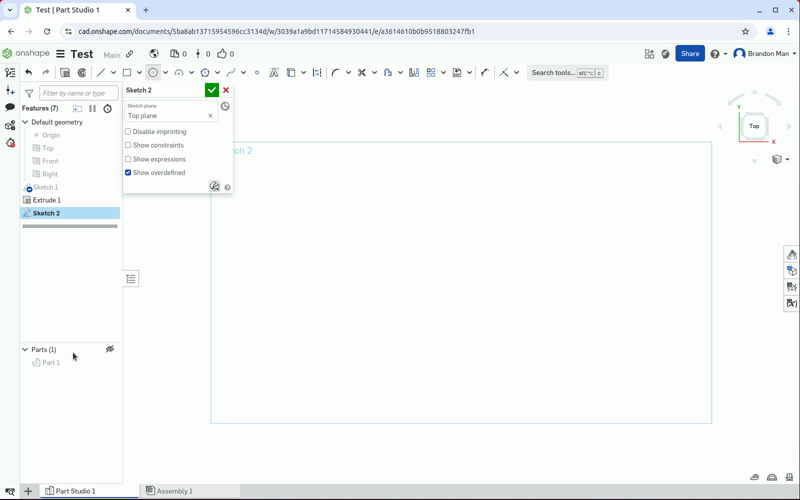
mouse_move(382, 249)
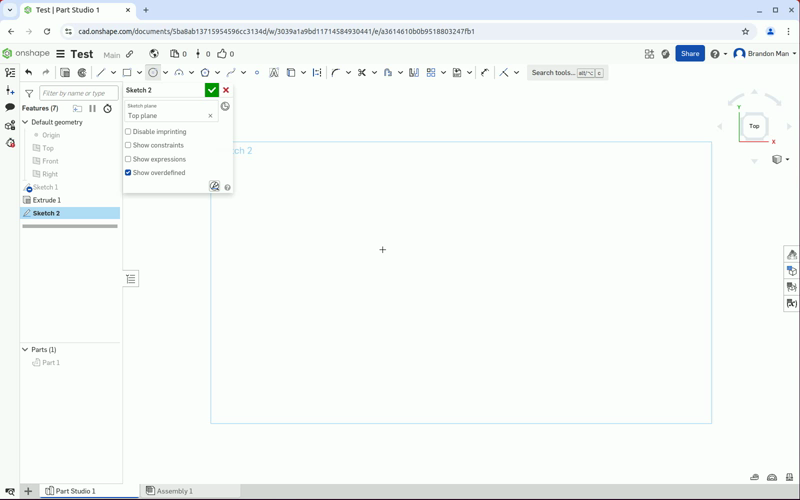
click(382, 249)
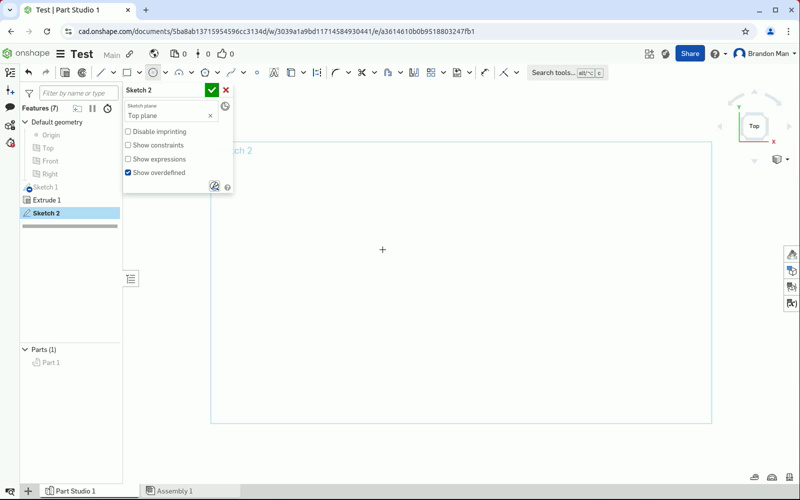
key_up(shift)
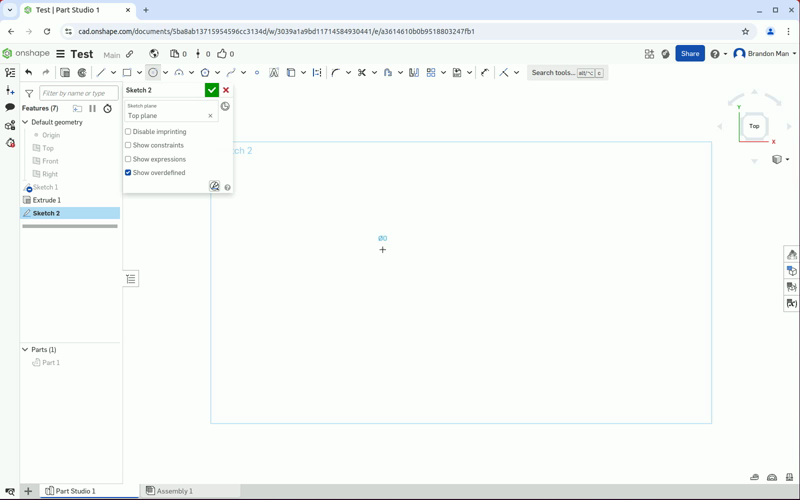
mouse_move(410, 249)
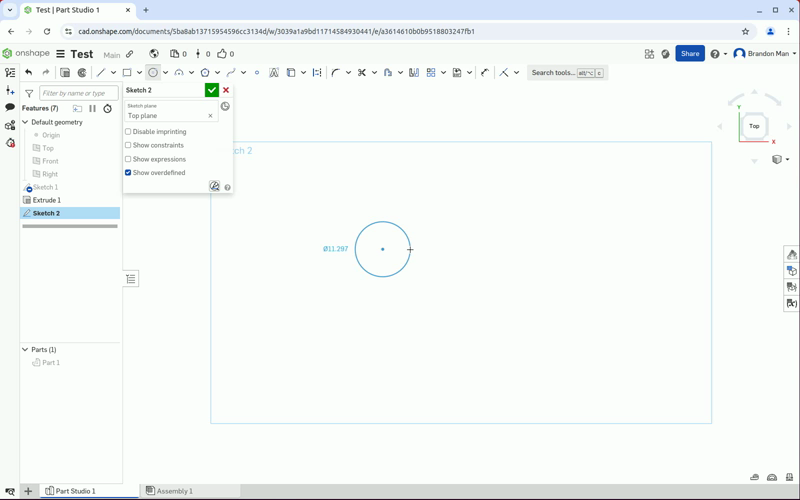
click(410, 249)
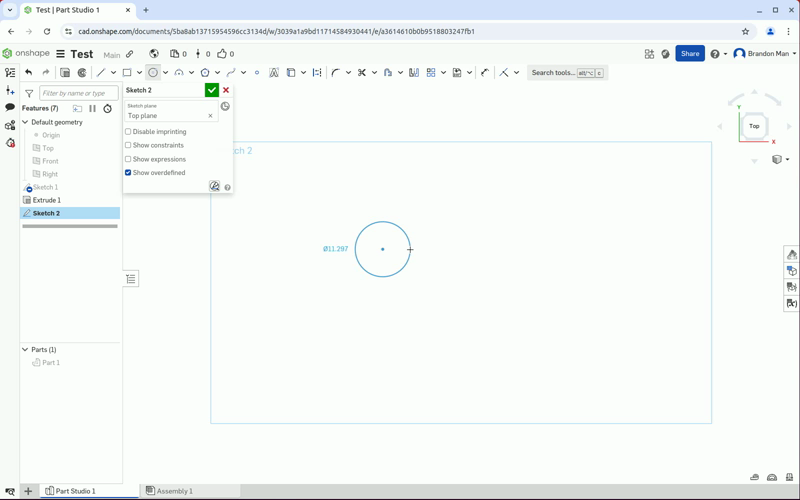
key(esc)
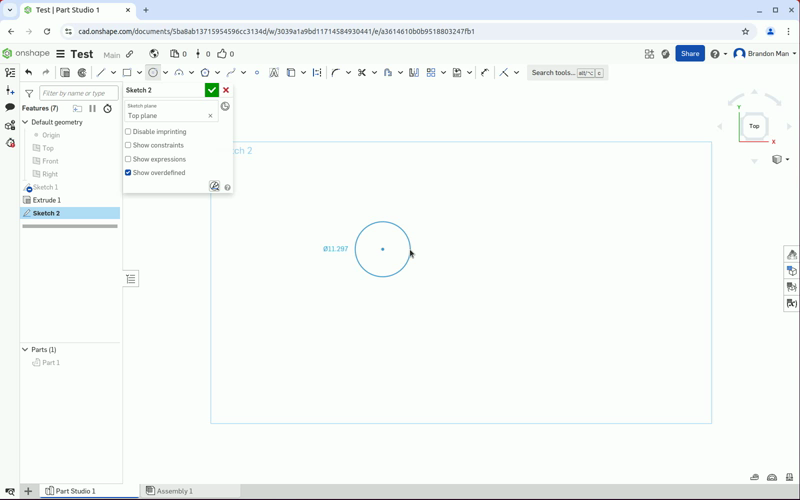
mouse_move(375, 254)
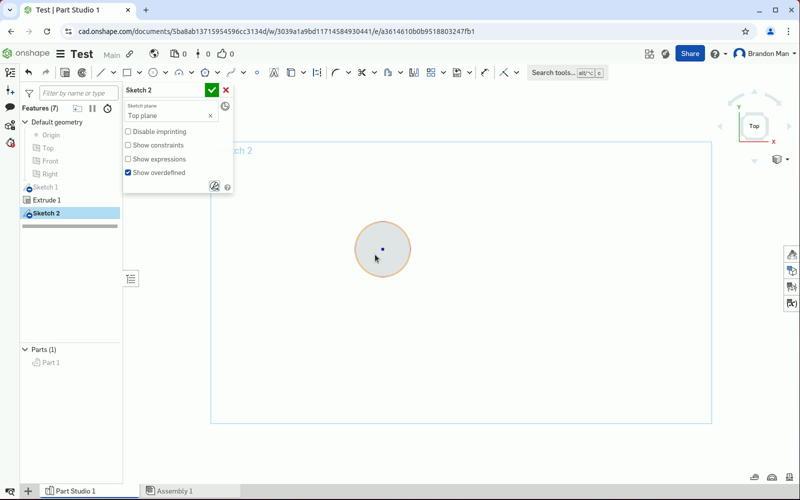
click(375, 254)
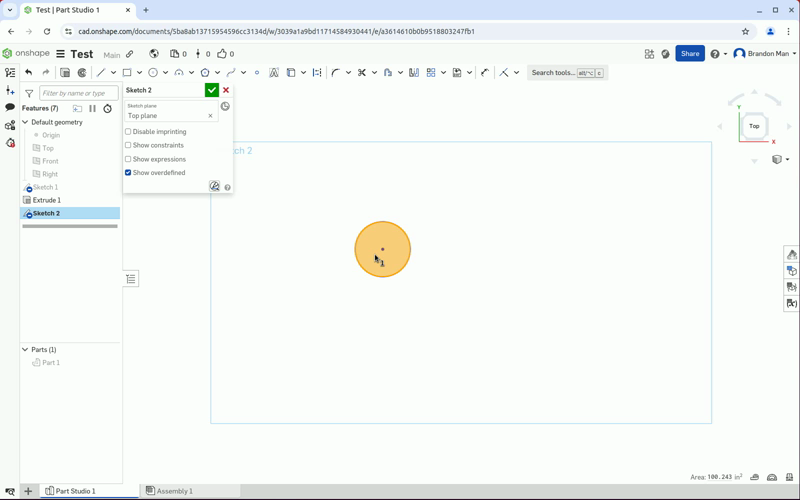
mouse_move(73, 352)
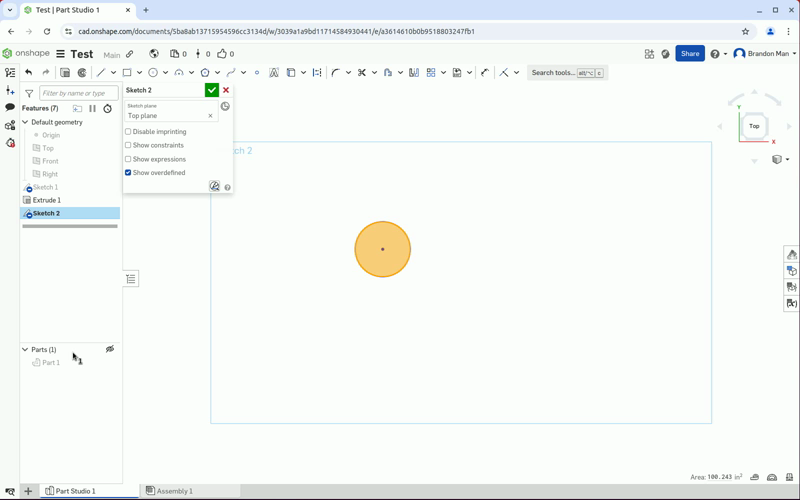
key(shift+y)
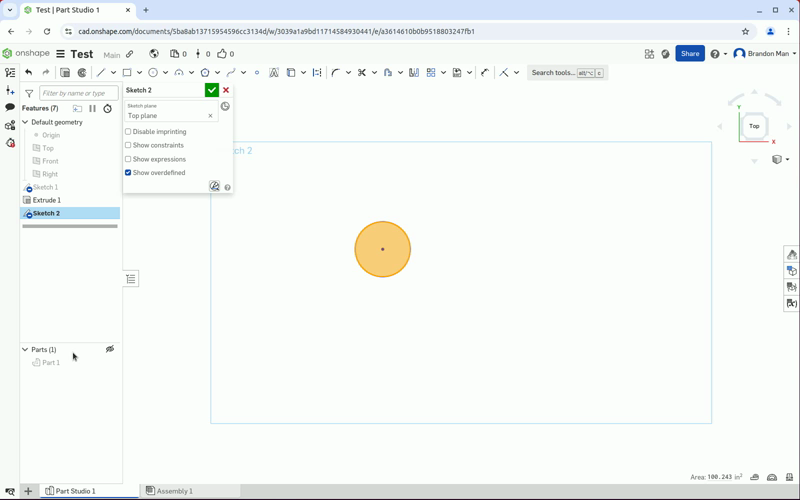
key(shift+e)
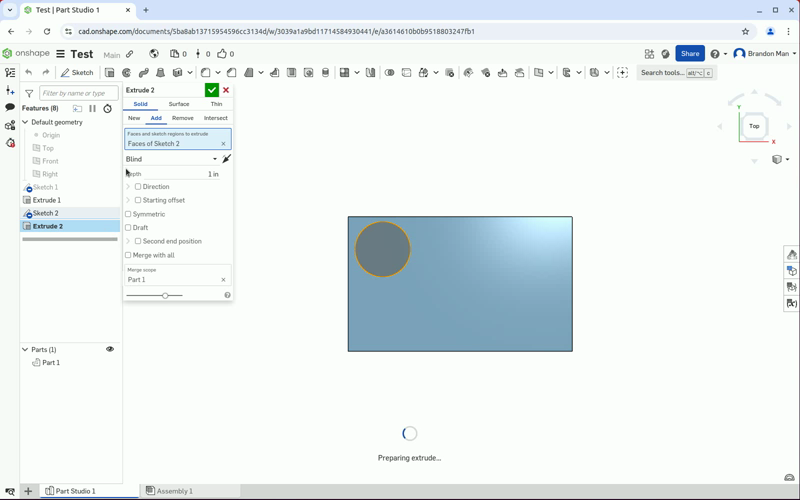
mouse_move(143, 106)
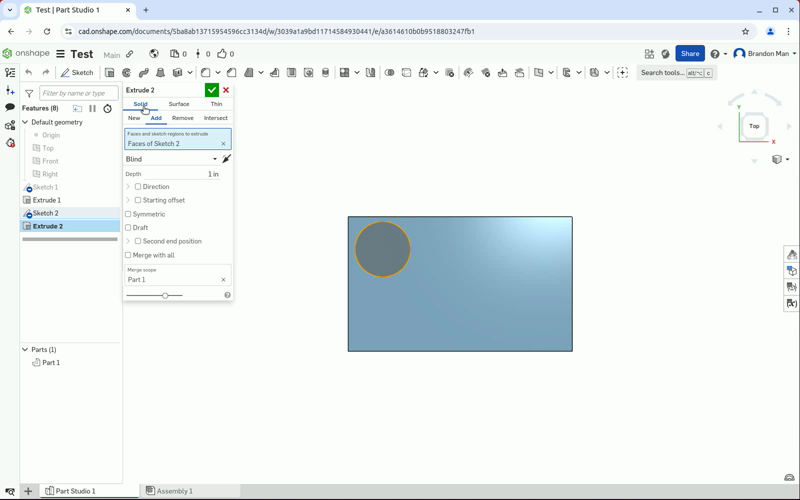
click(143, 106)
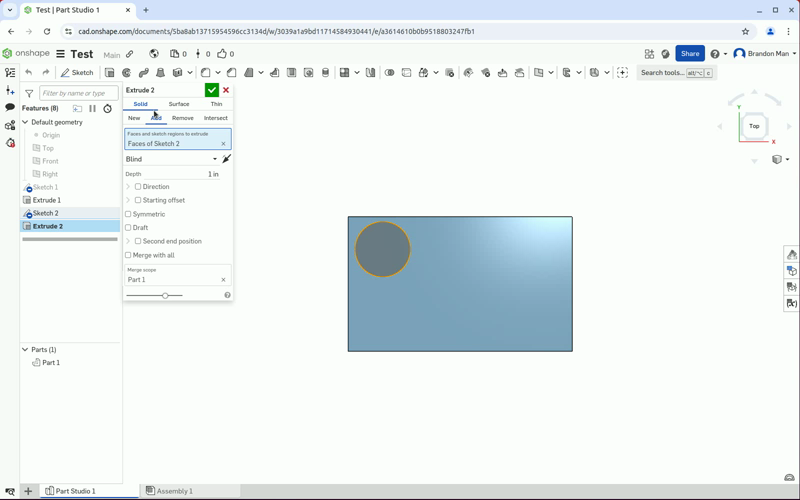
mouse_move(186, 120)
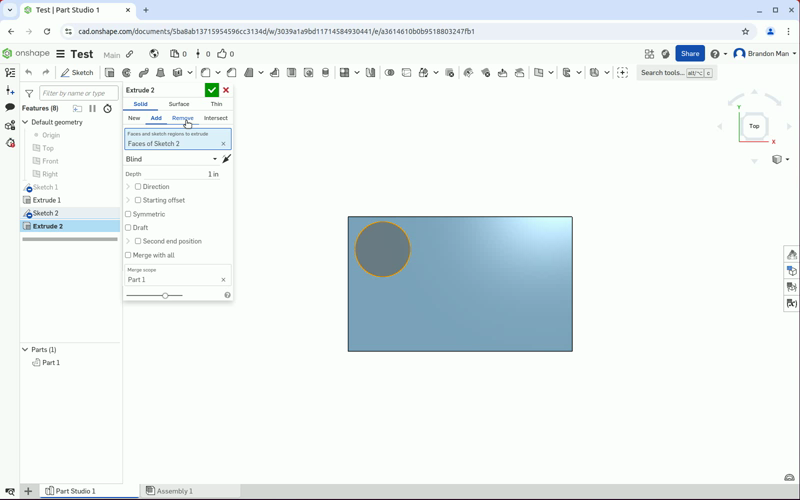
click(186, 120)
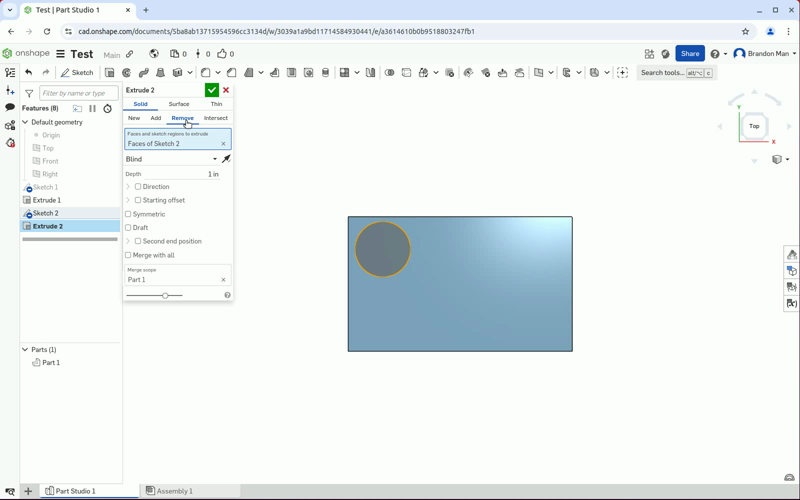
key(tab, 4)
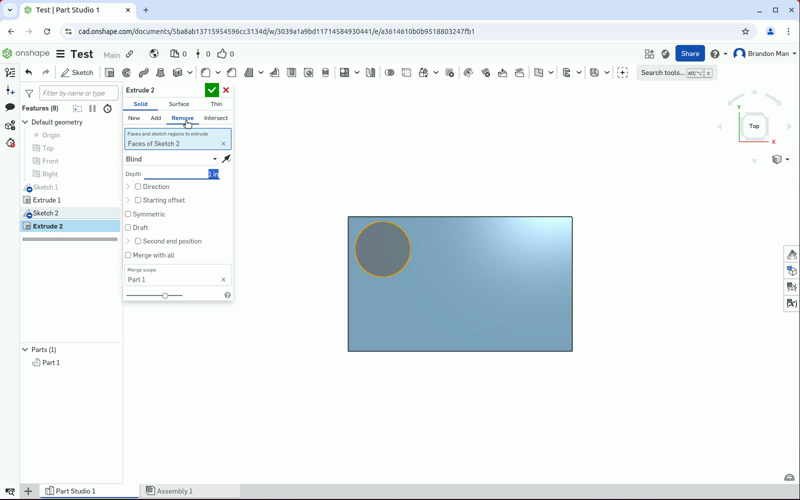
text(1.444)
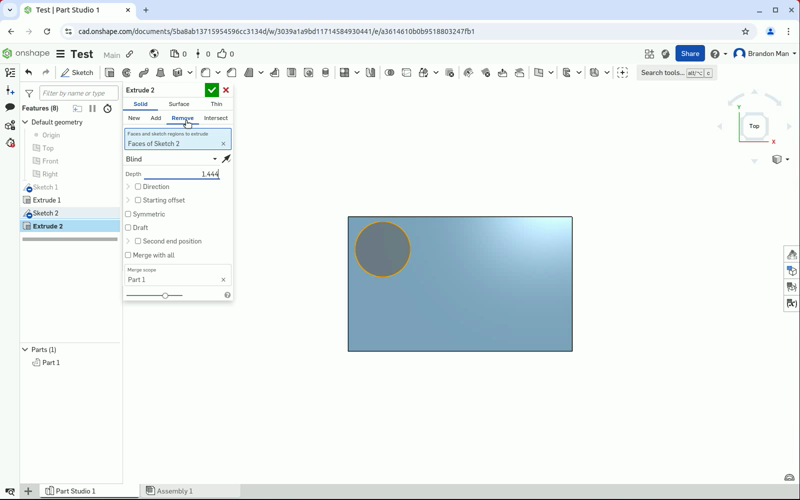
key(tab, 6)
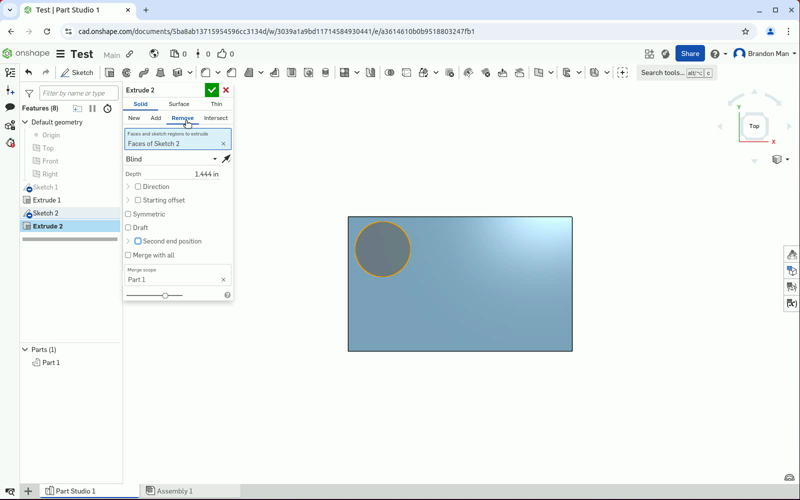
key(space)
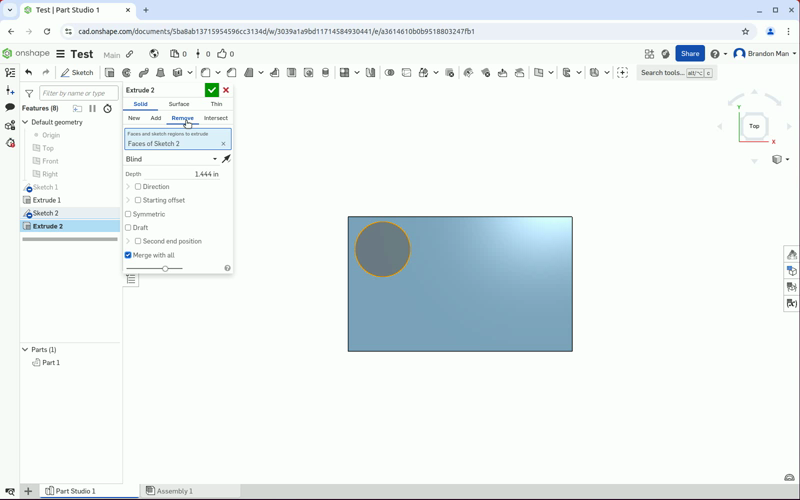
key(enter)
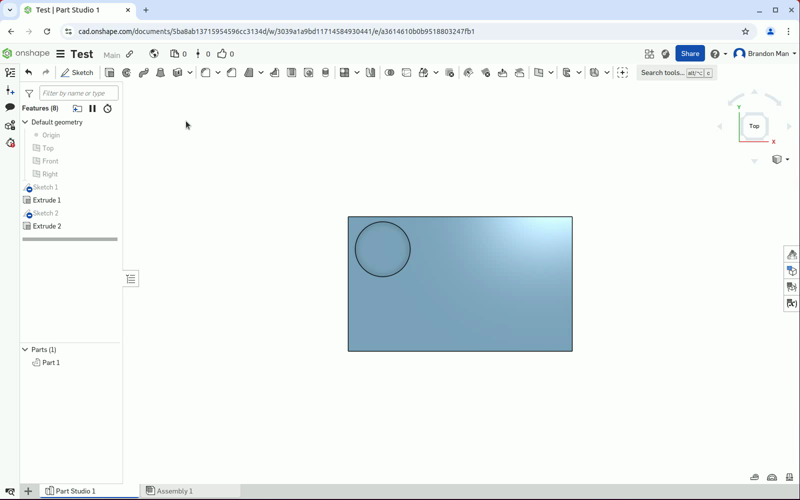
key(shift+h)
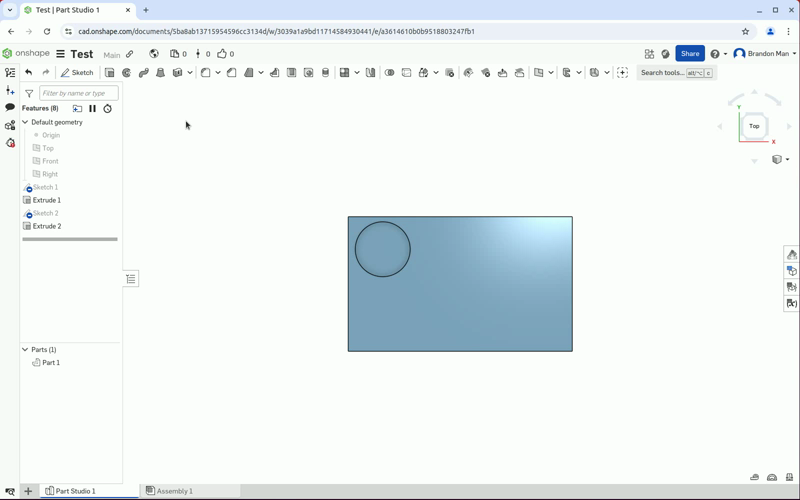
key(shift+h)
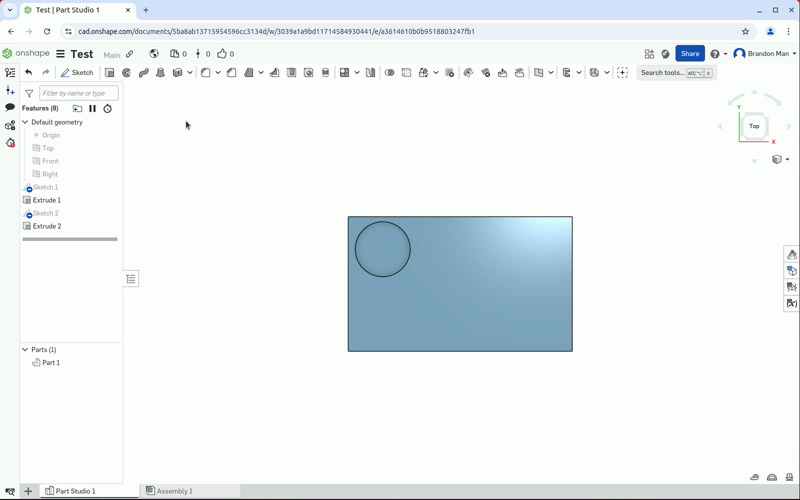
mouse_move(73, 189)
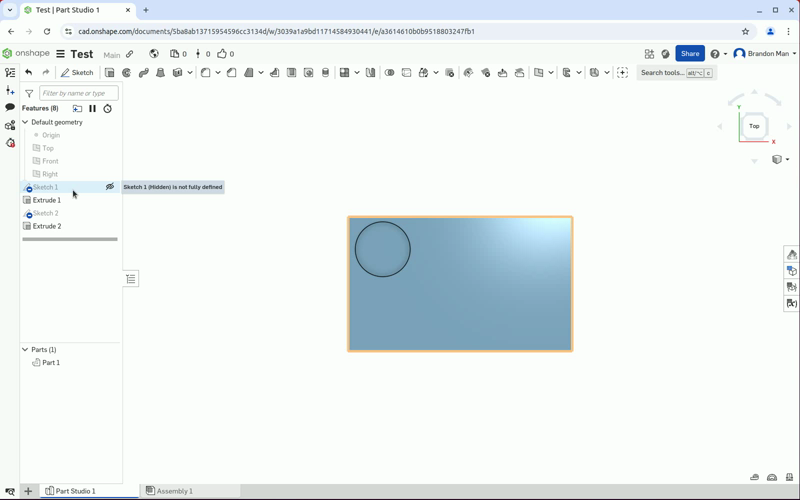
click(73, 189)
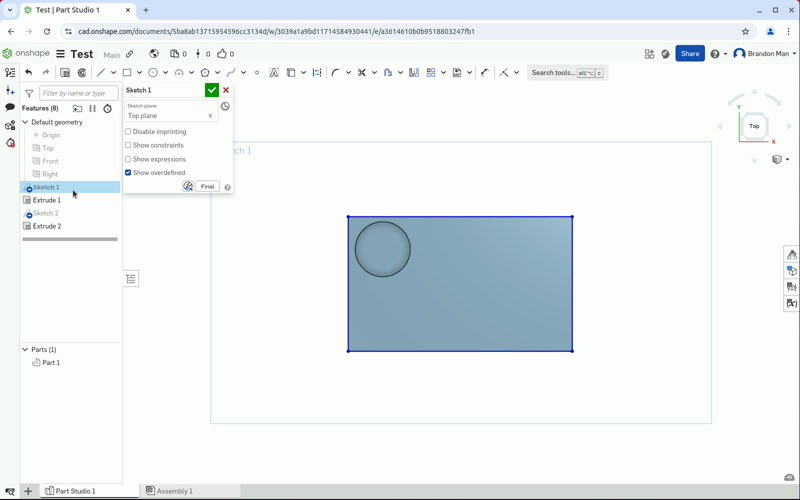
mouse_move(229, 92)
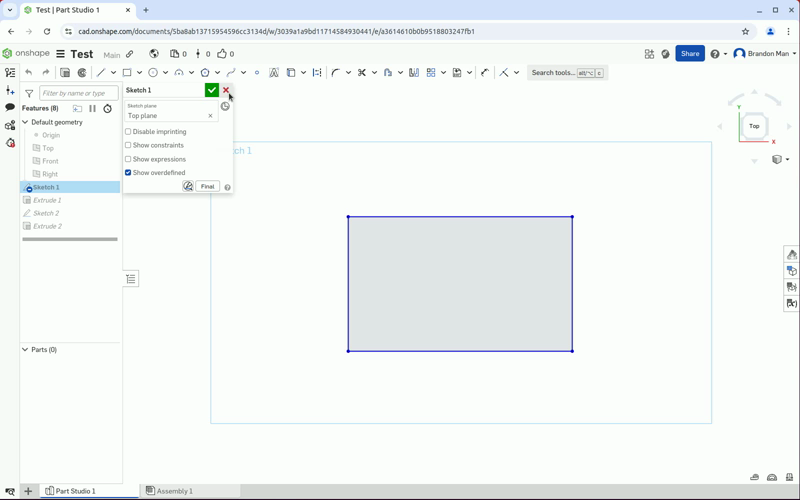
click(229, 92)
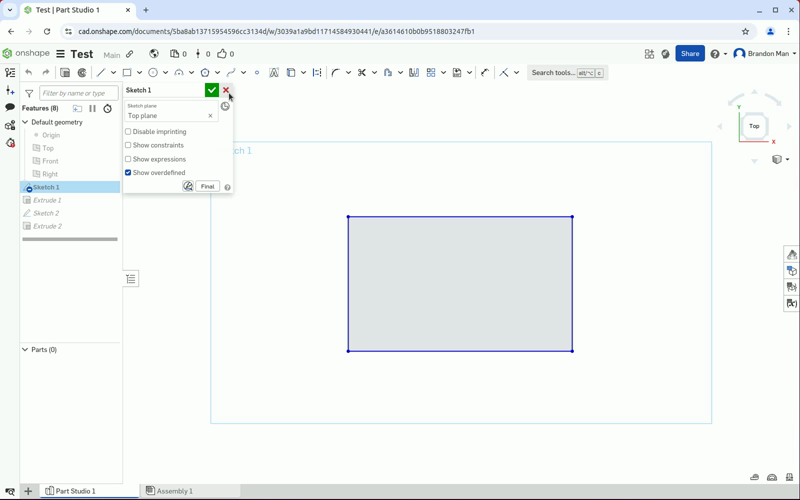
key(shift+s)
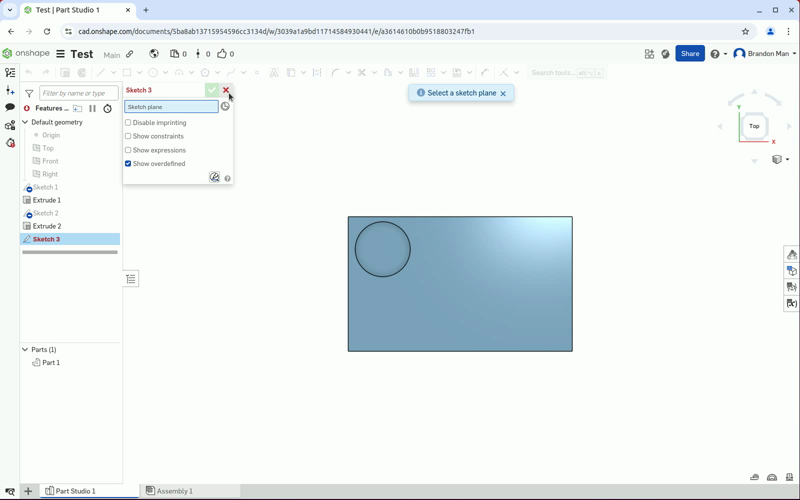
mouse_move(73, 150)
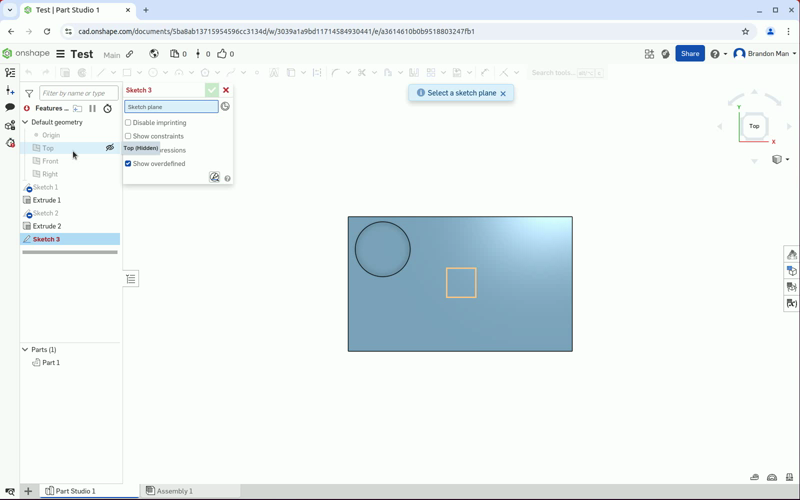
click(73, 150)
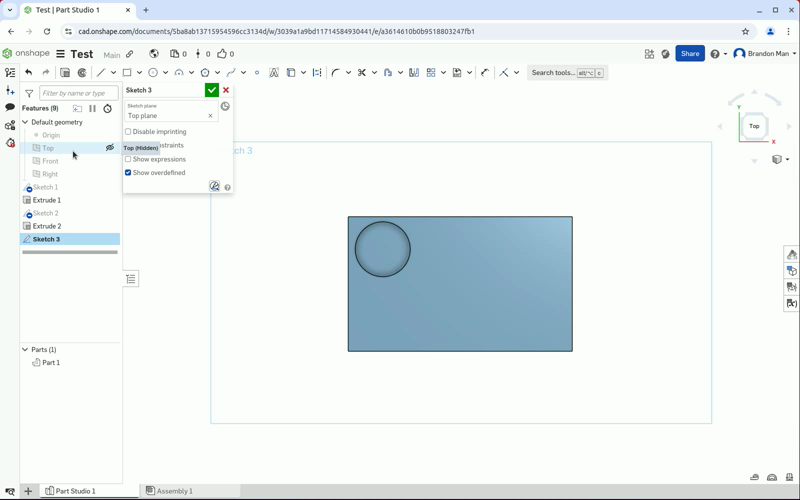
mouse_move(73, 352)
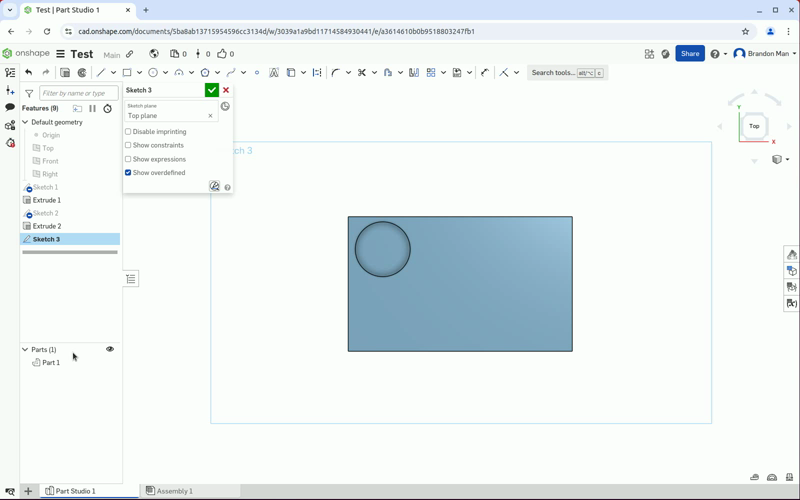
key(y)
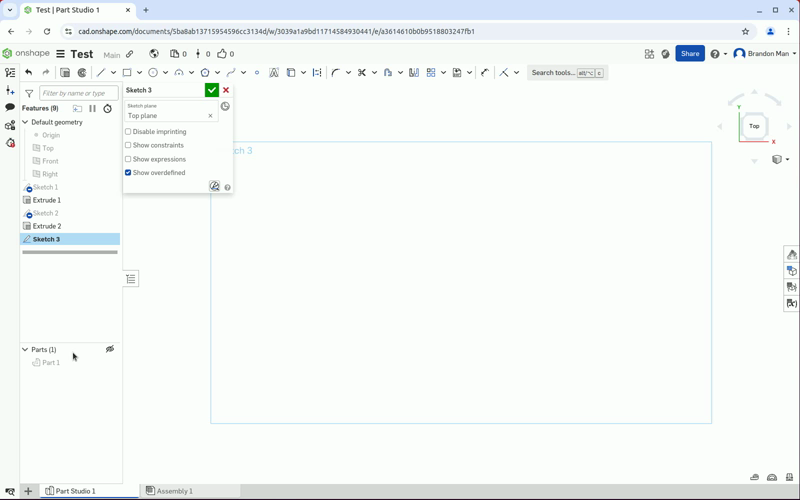
key(c)
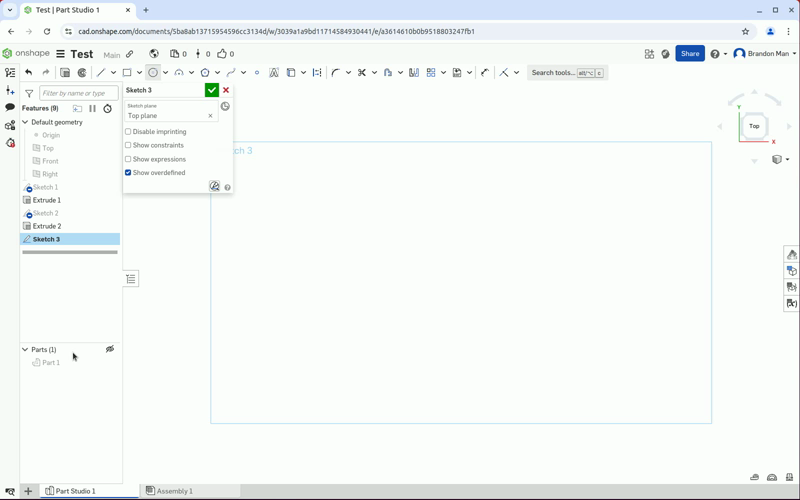
key_down(shift)
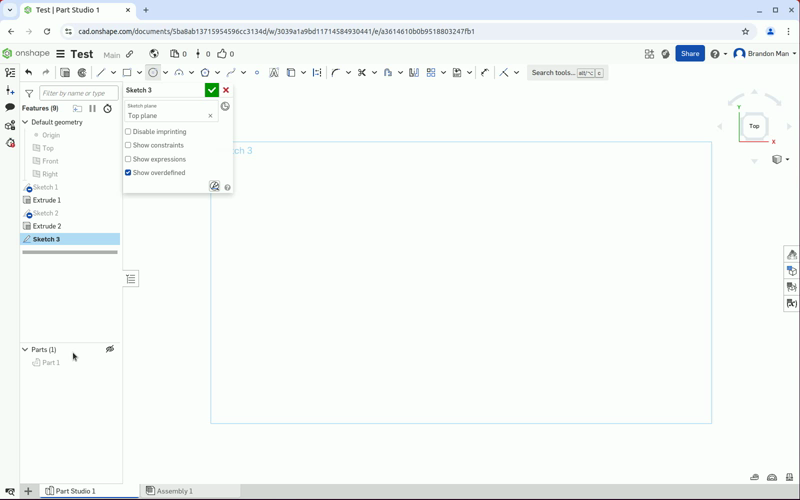
mouse_move(428, 315)
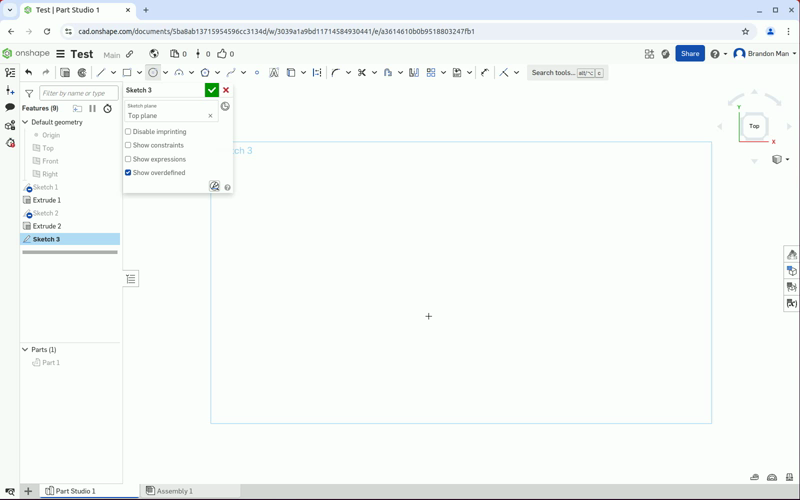
click(428, 315)
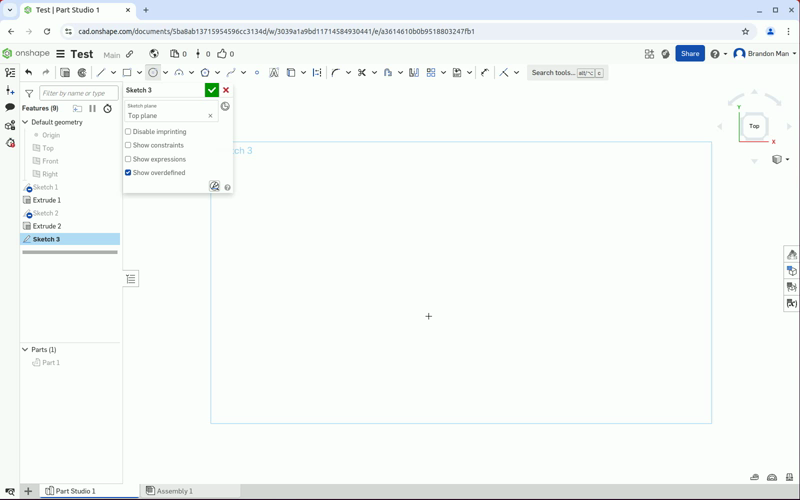
key_up(shift)
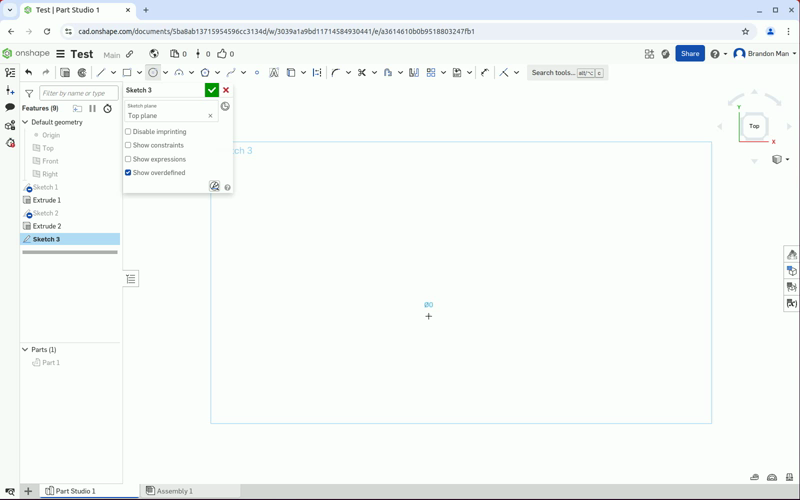
mouse_move(456, 315)
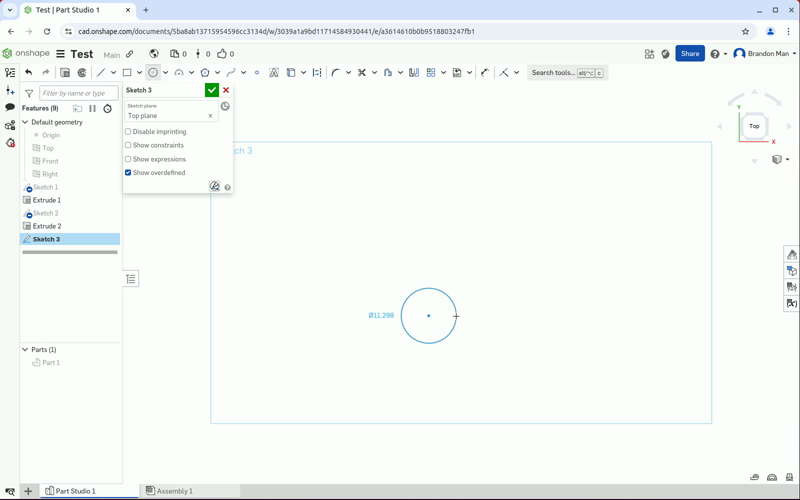
click(456, 315)
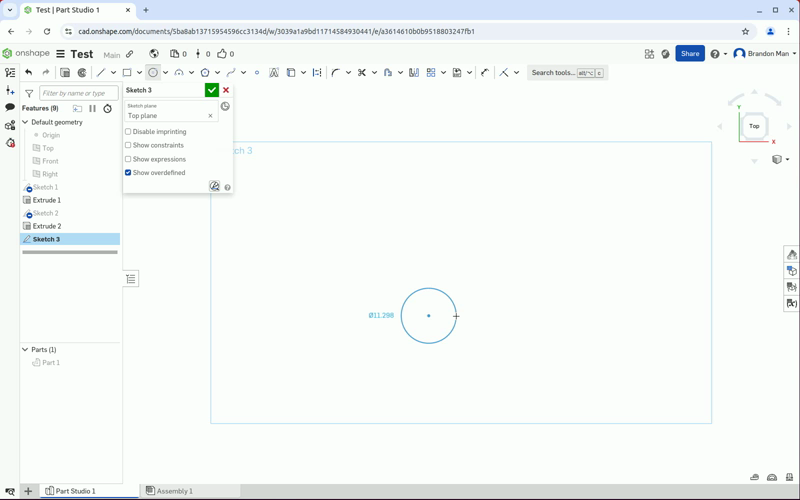
key(esc)
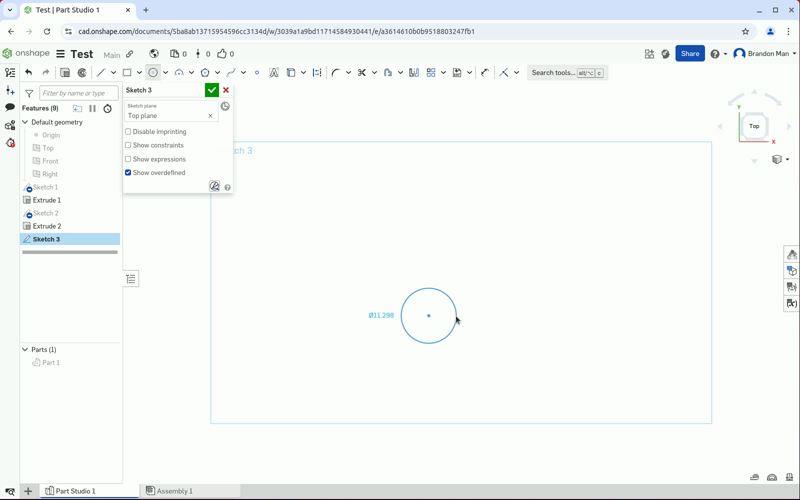
mouse_move(411, 333)
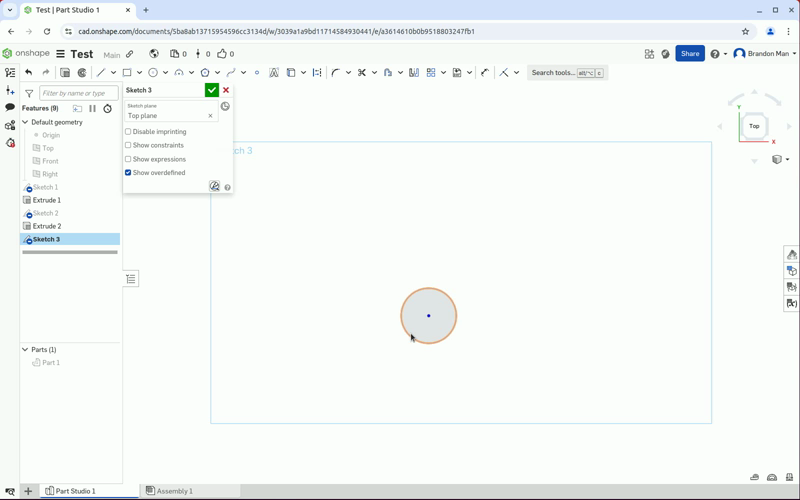
click(411, 333)
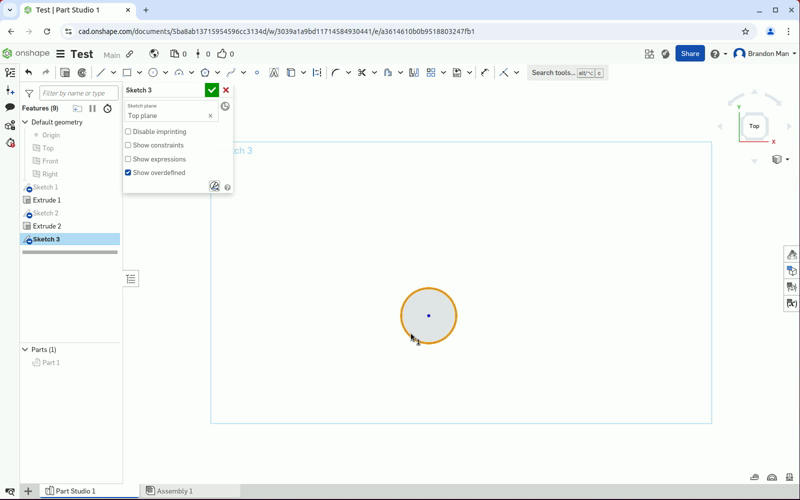
mouse_move(73, 352)
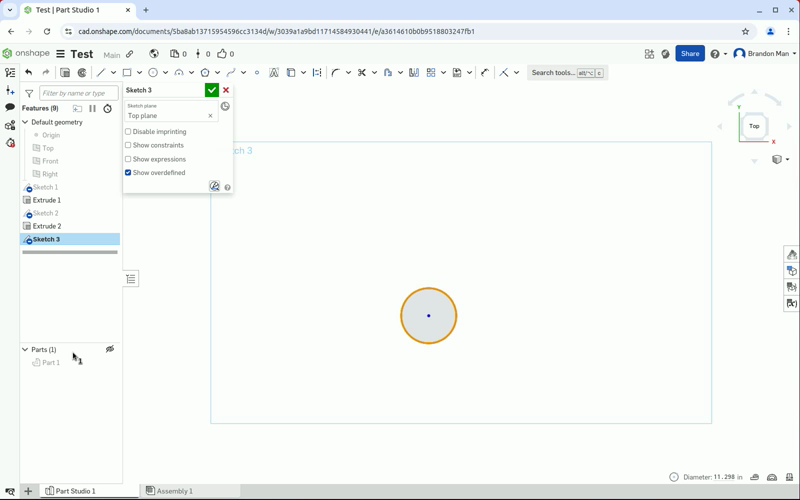
key(shift+y)
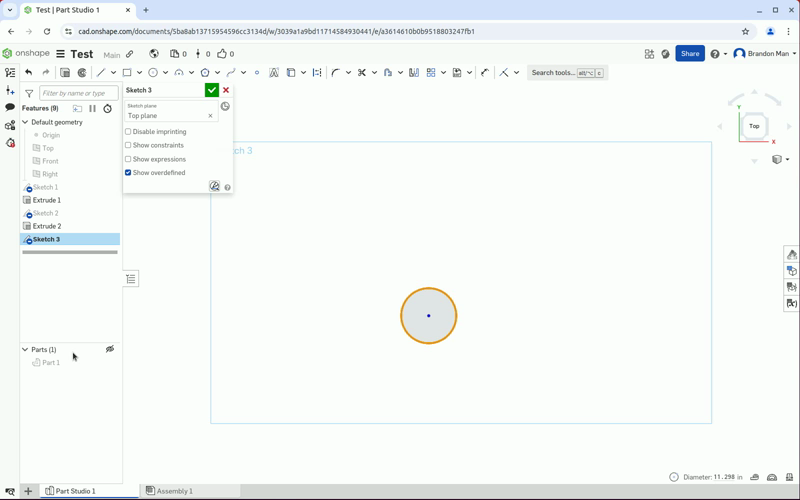
key(shift+e)
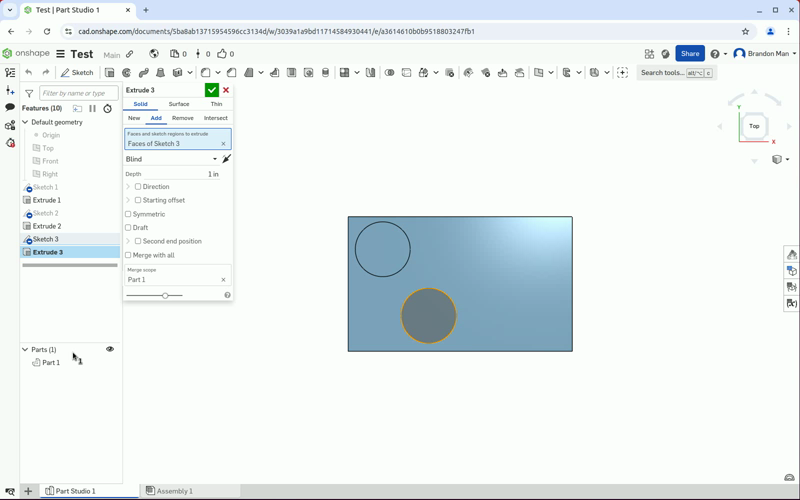
mouse_move(143, 106)
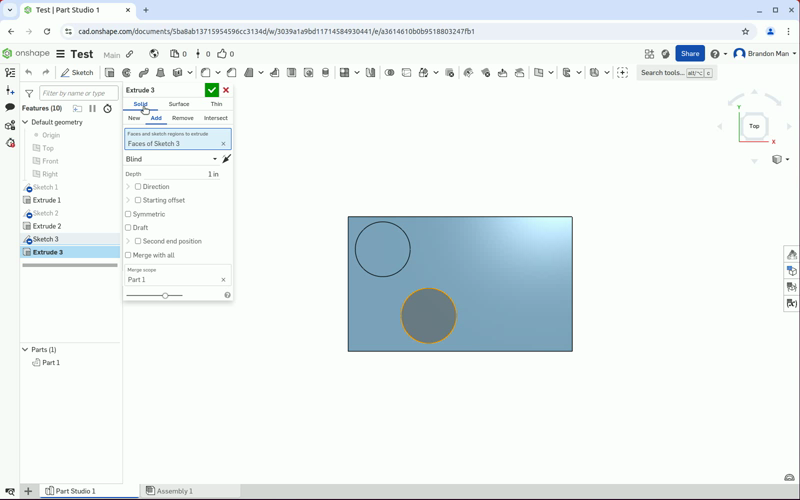
click(143, 106)
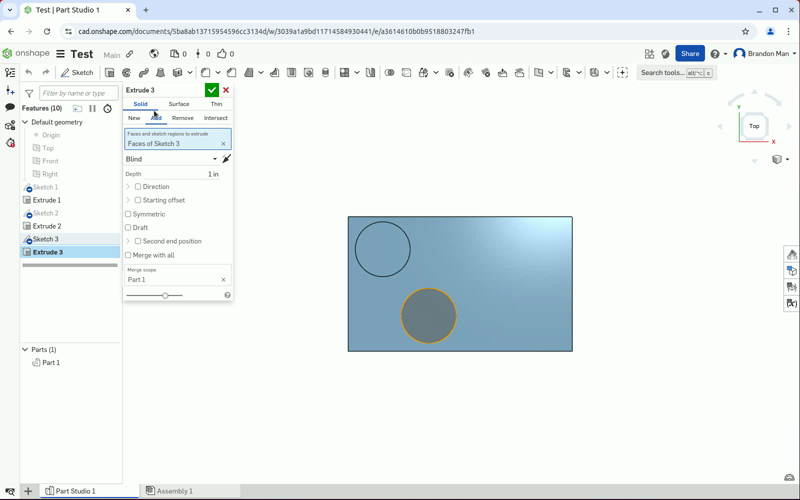
mouse_move(186, 120)
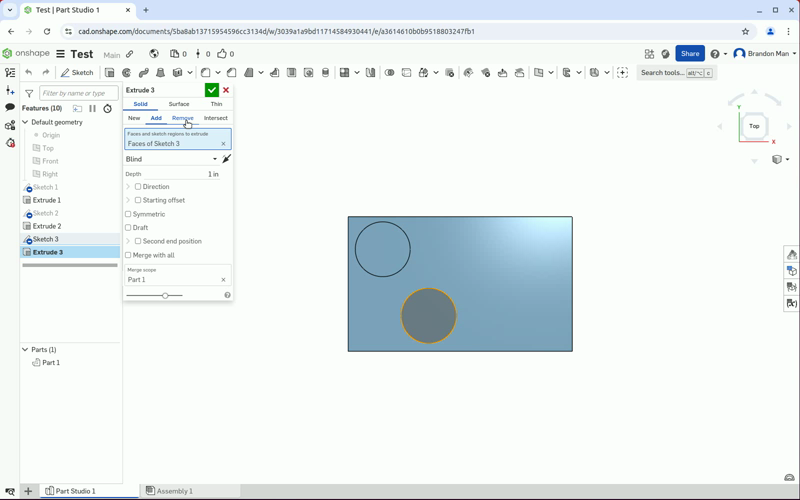
click(186, 120)
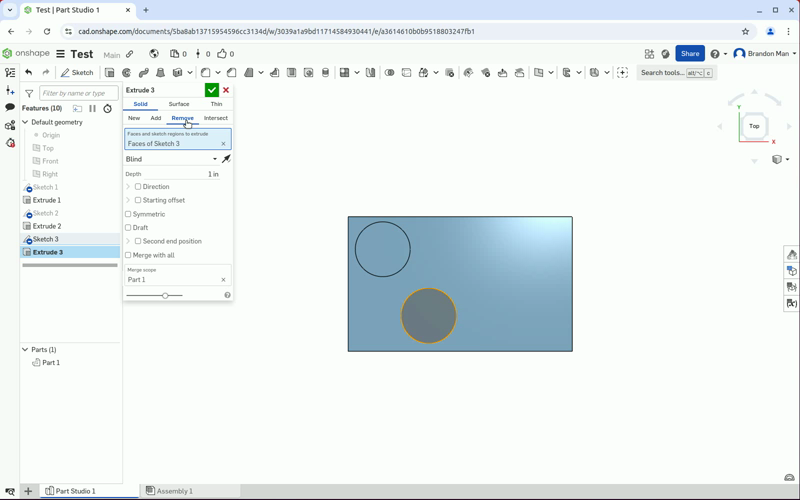
key(tab, 4)
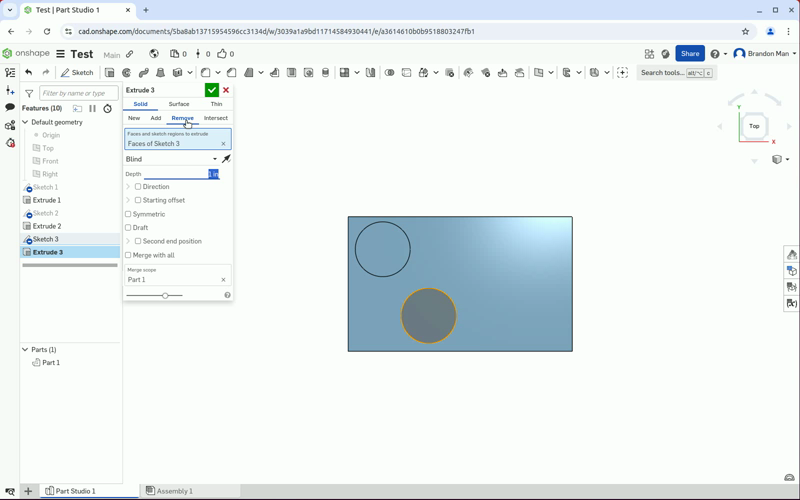
text(1.444)
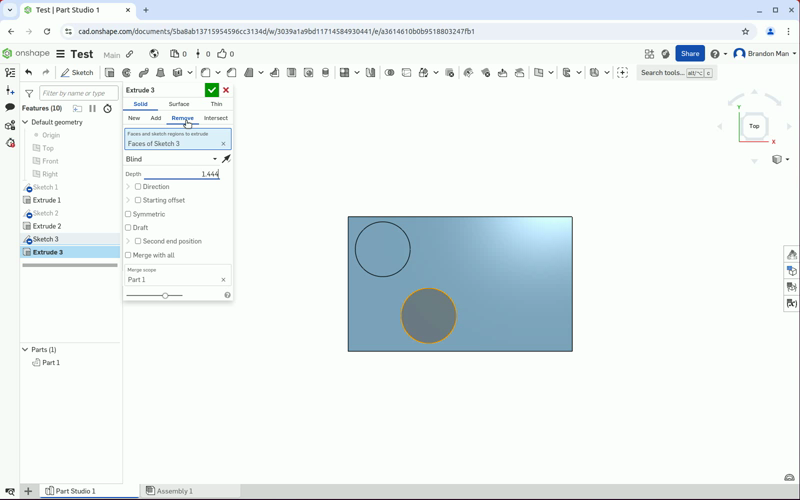
key(tab, 6)
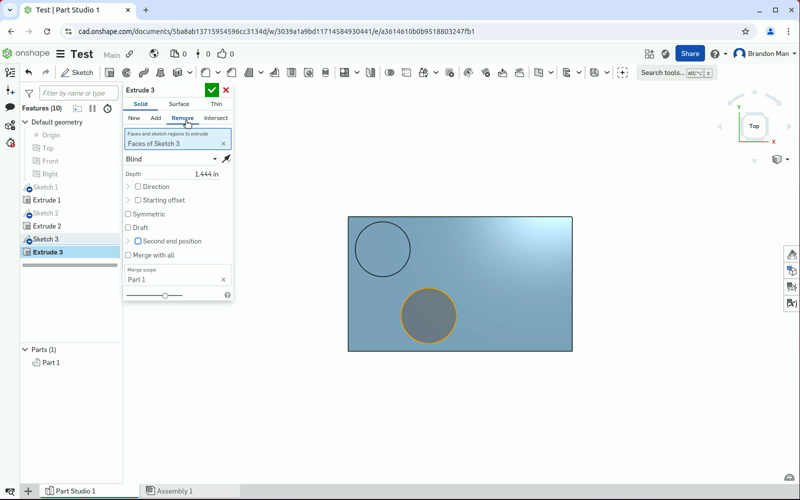
key(space)
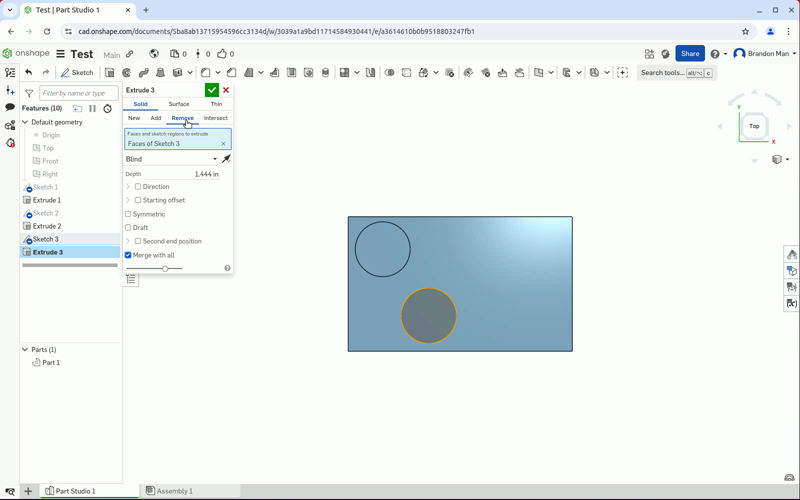
key(enter)
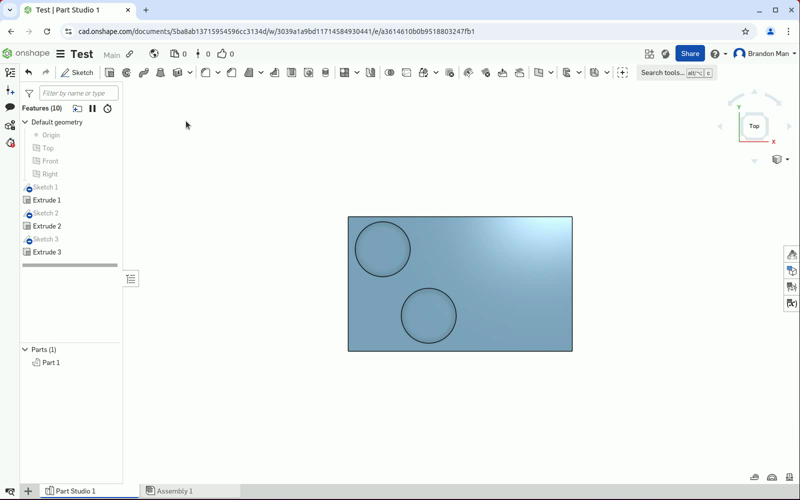
key(shift+h)
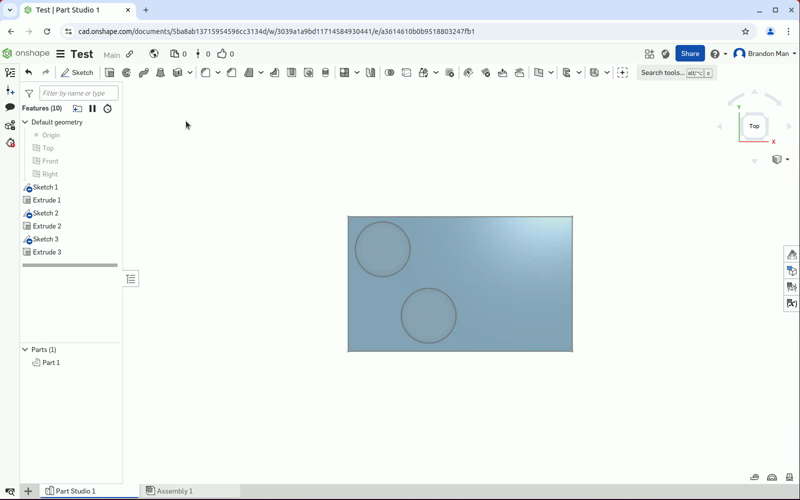
key(shift+h)
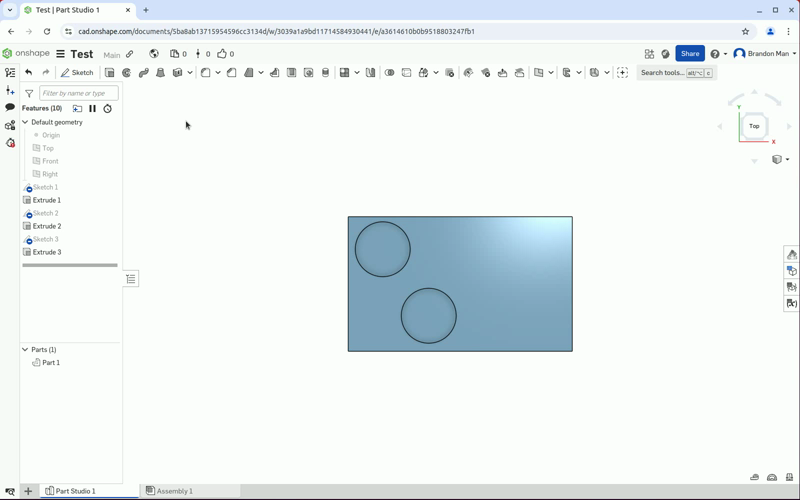
mouse_move(73, 189)
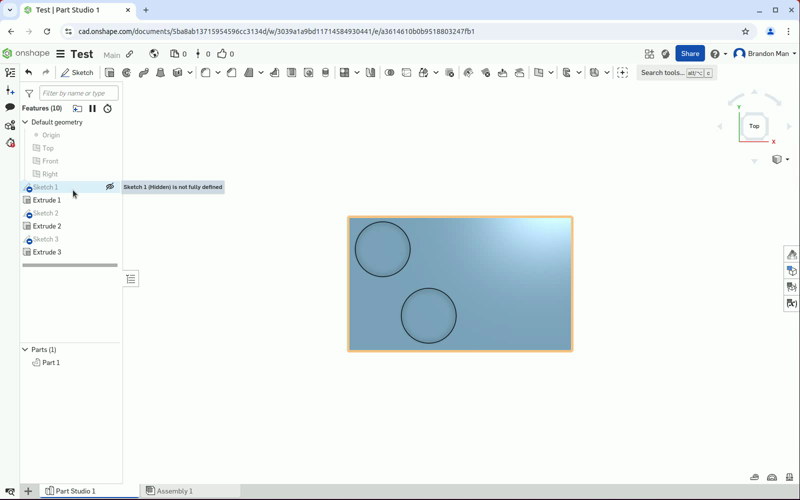
click(73, 189)
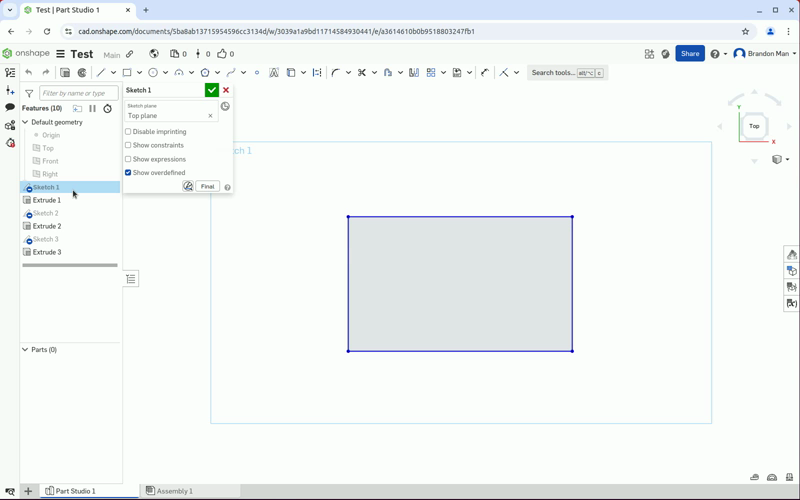
mouse_move(229, 92)
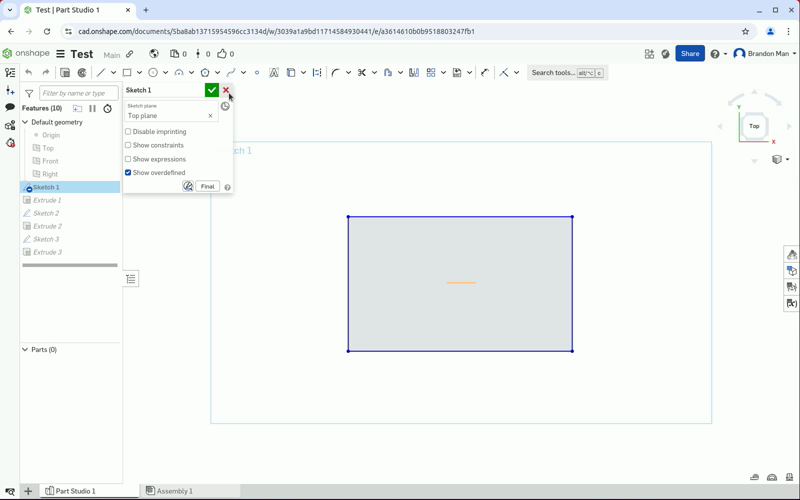
click(229, 92)
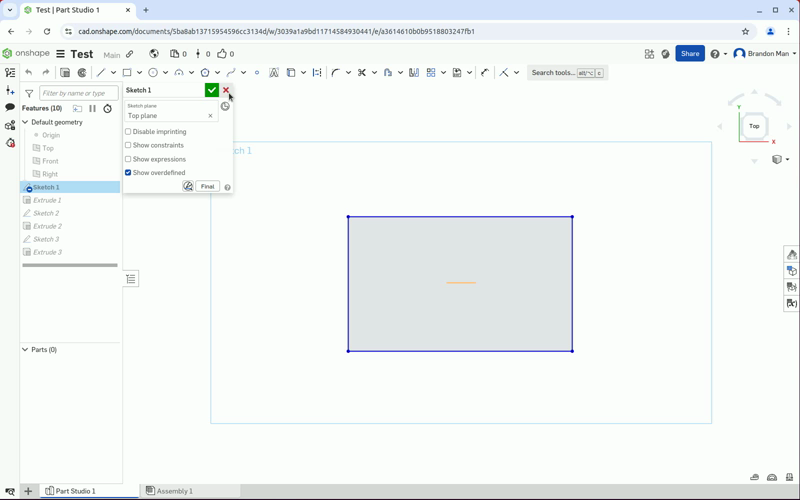
key(shift+s)
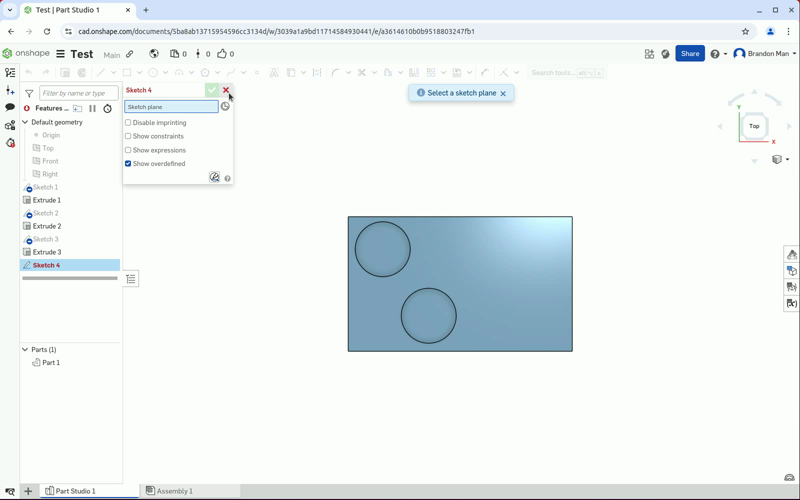
mouse_move(73, 150)
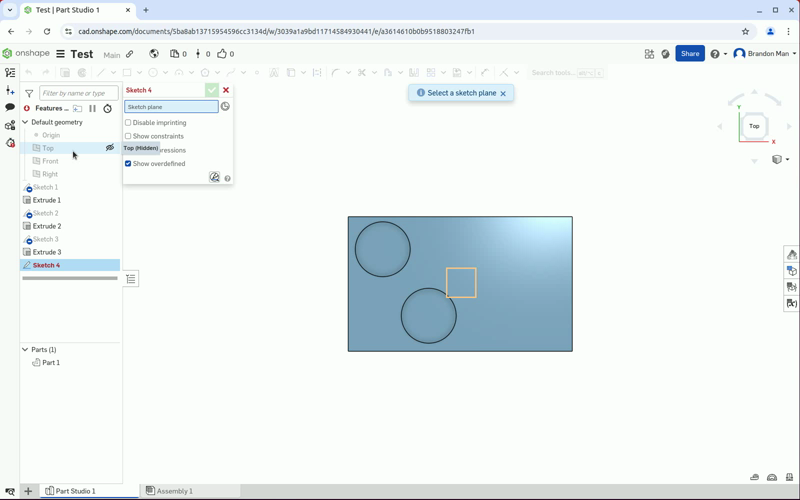
click(73, 150)
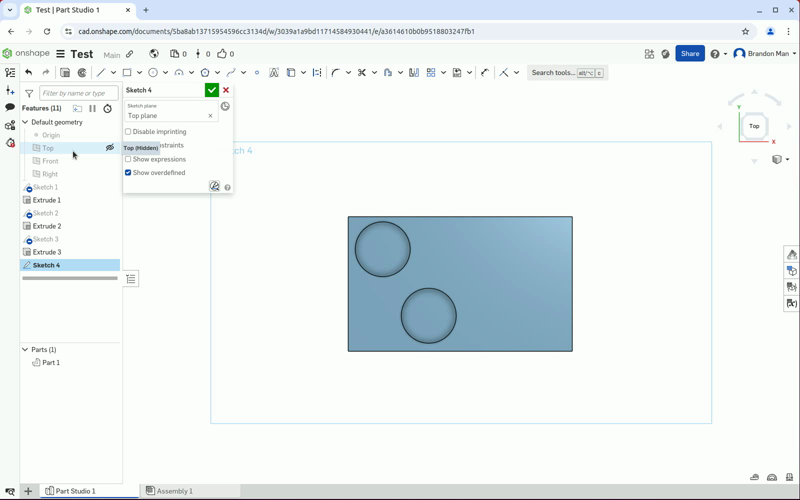
mouse_move(73, 352)
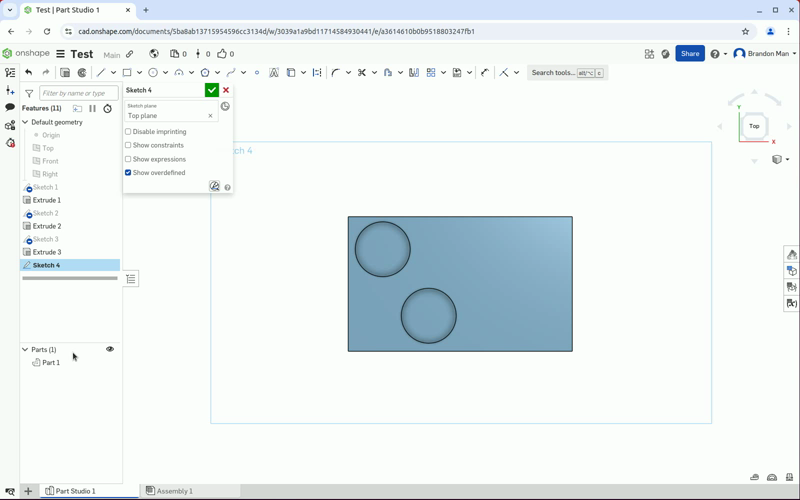
key(y)
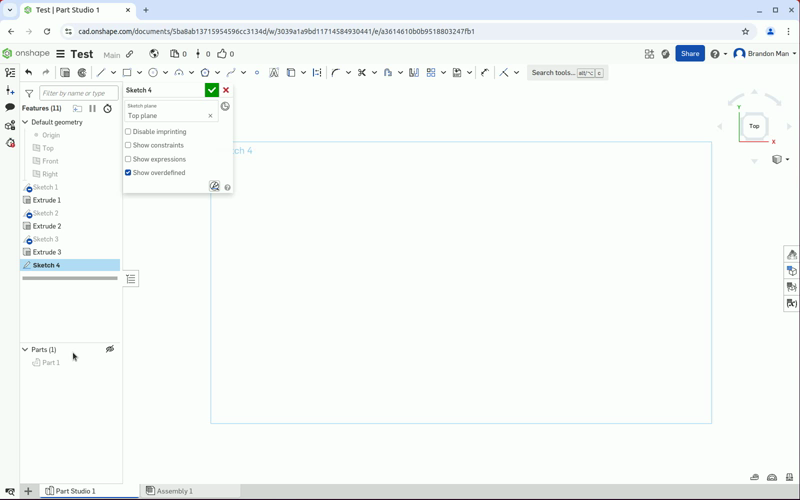
key(c)
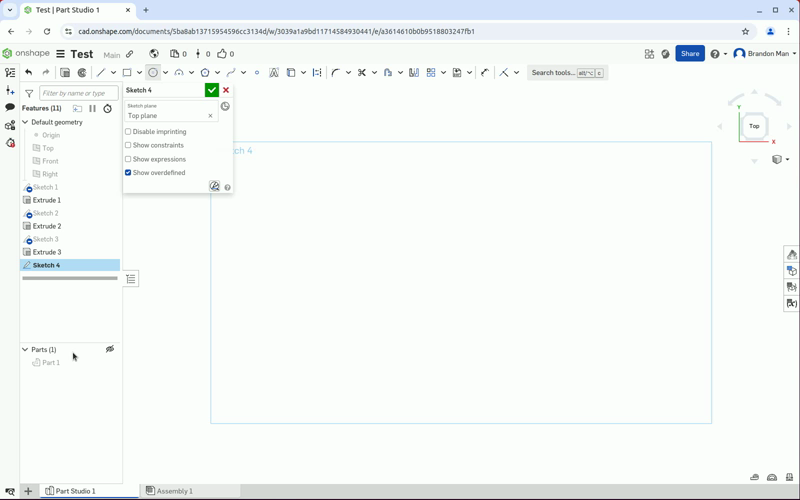
key_down(shift)
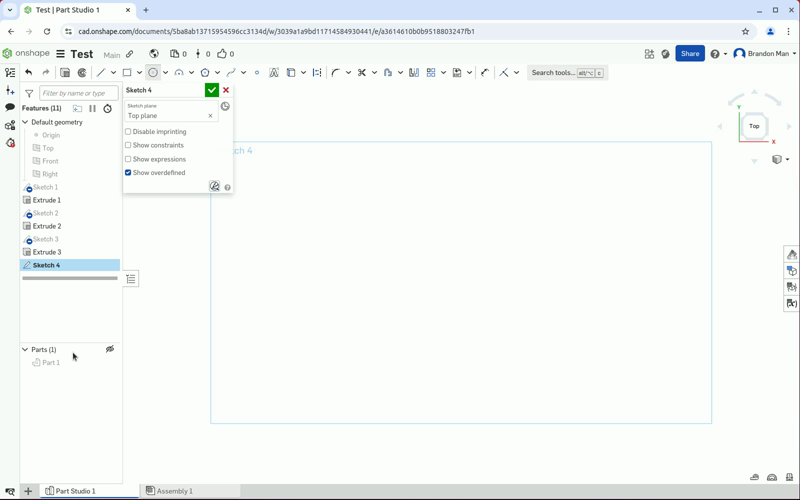
mouse_move(497, 303)
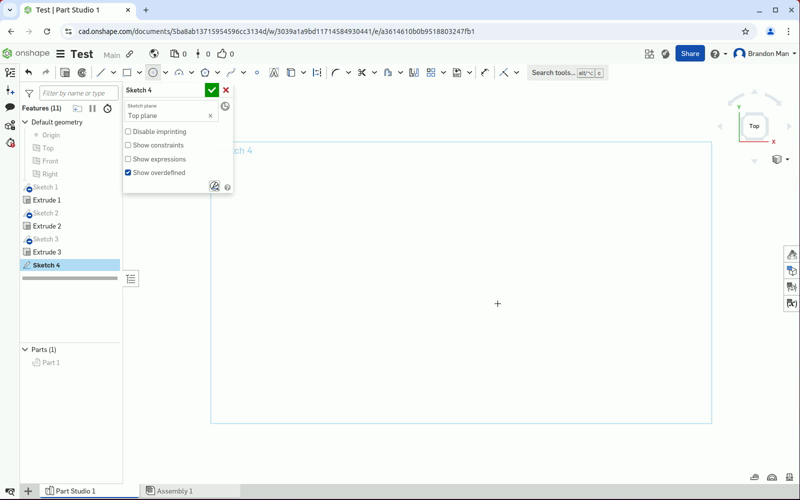
click(497, 303)
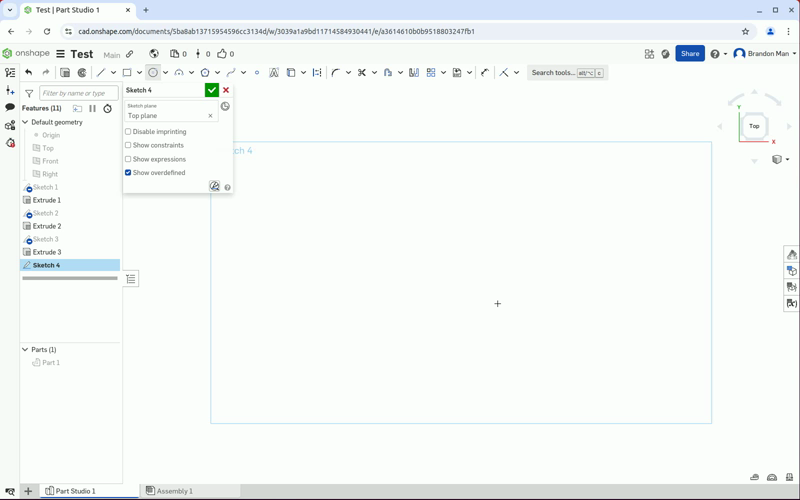
key_up(shift)
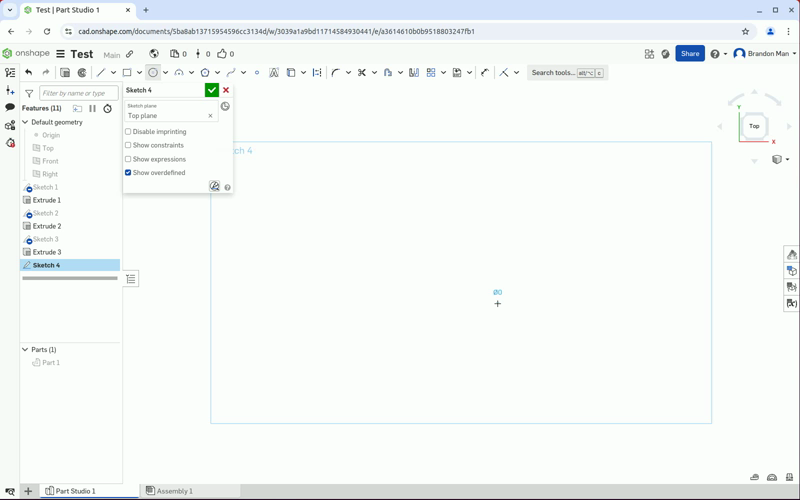
mouse_move(525, 303)
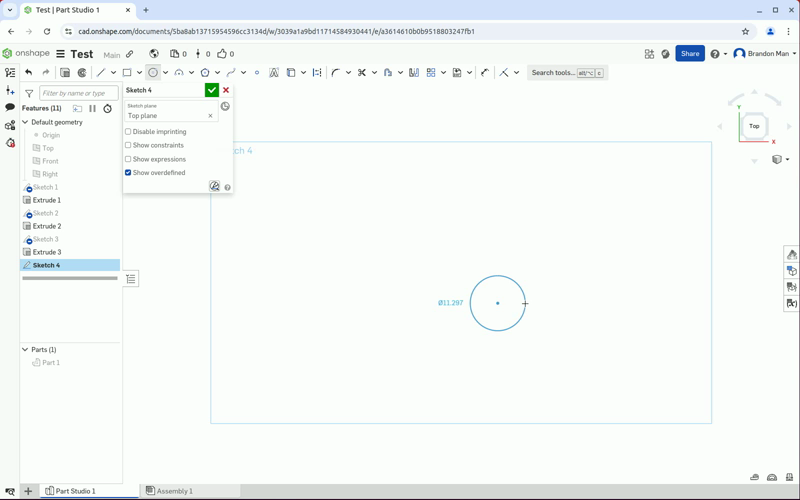
click(525, 303)
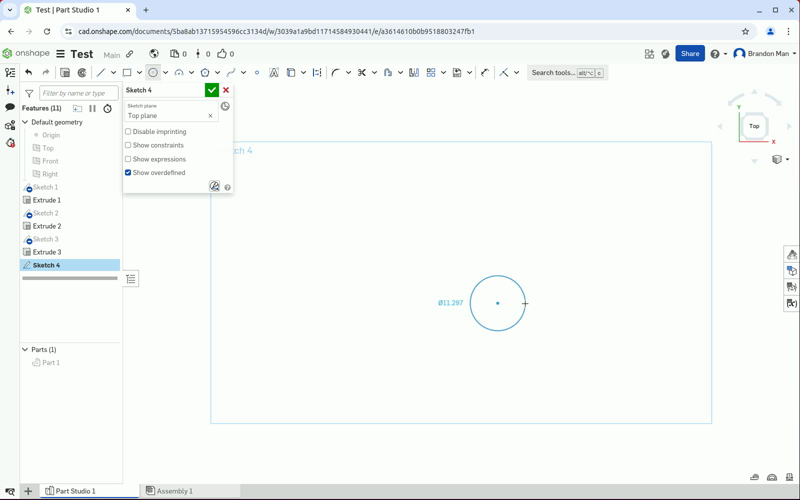
key(esc)
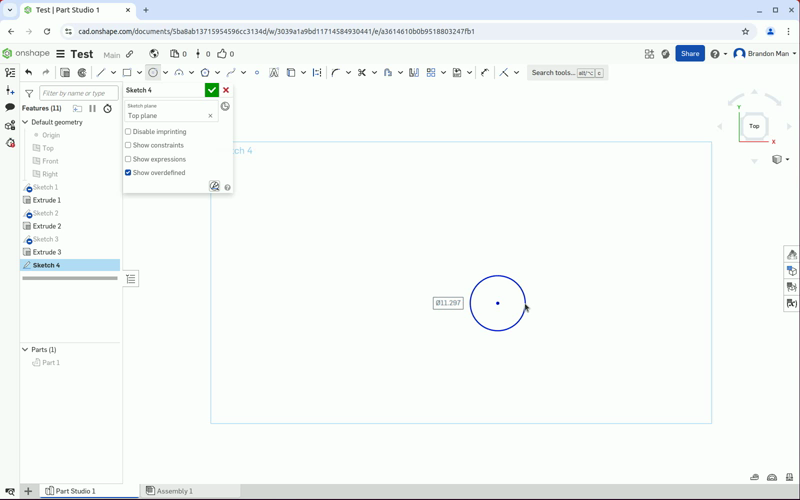
mouse_move(514, 310)
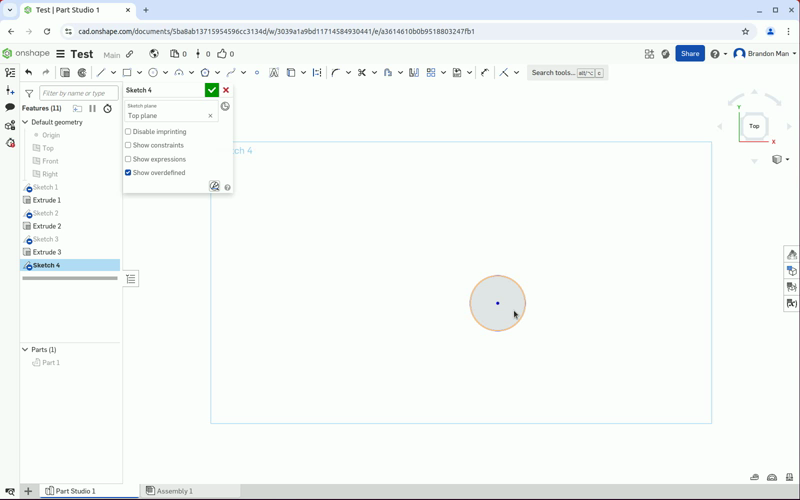
click(514, 310)
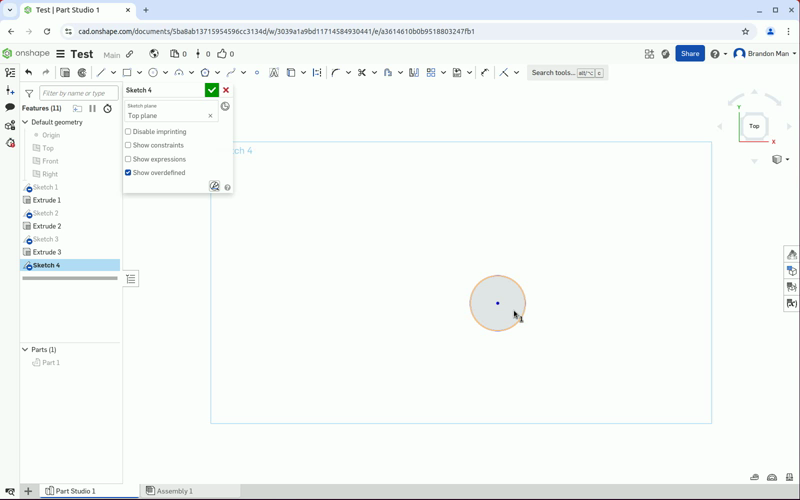
mouse_move(73, 352)
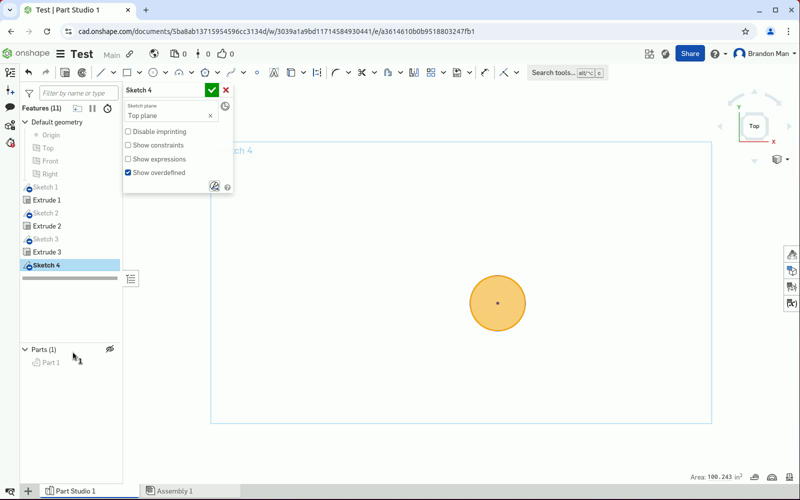
key(shift+y)
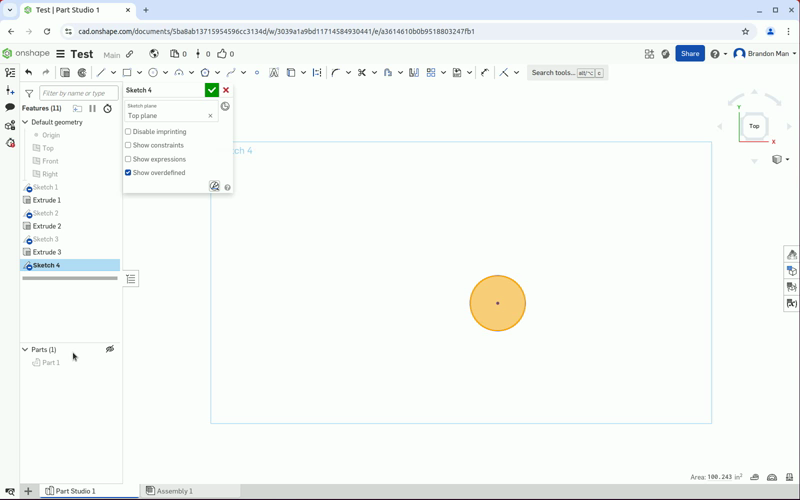
key(shift+e)
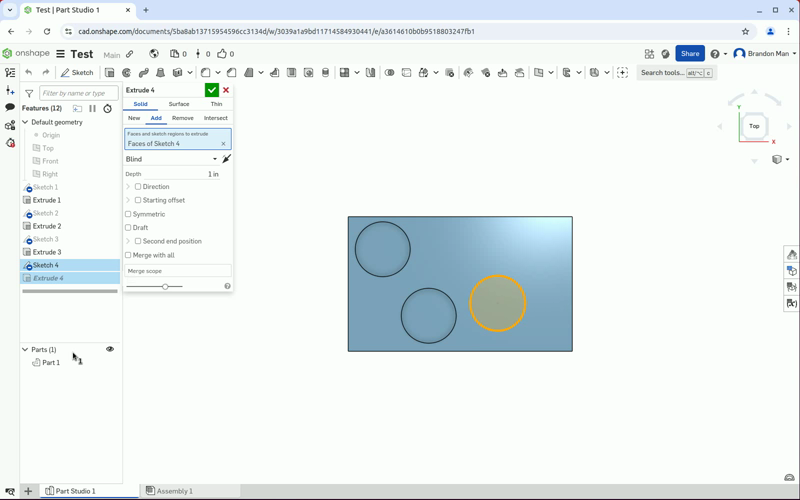
mouse_move(143, 106)
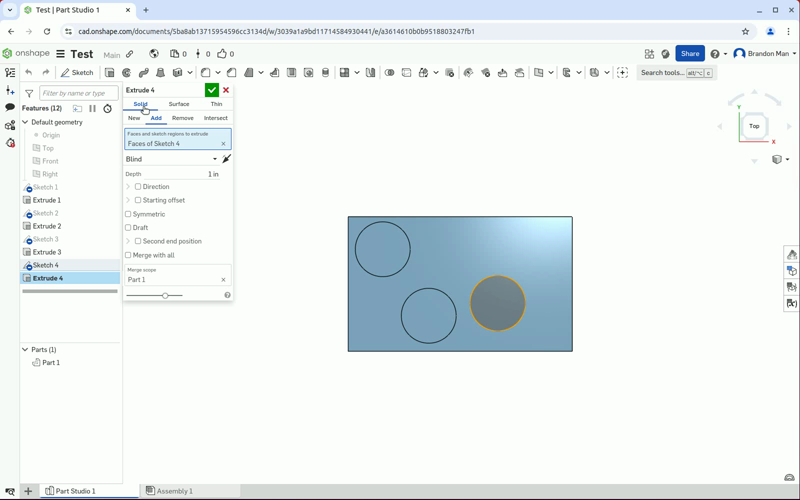
click(143, 106)
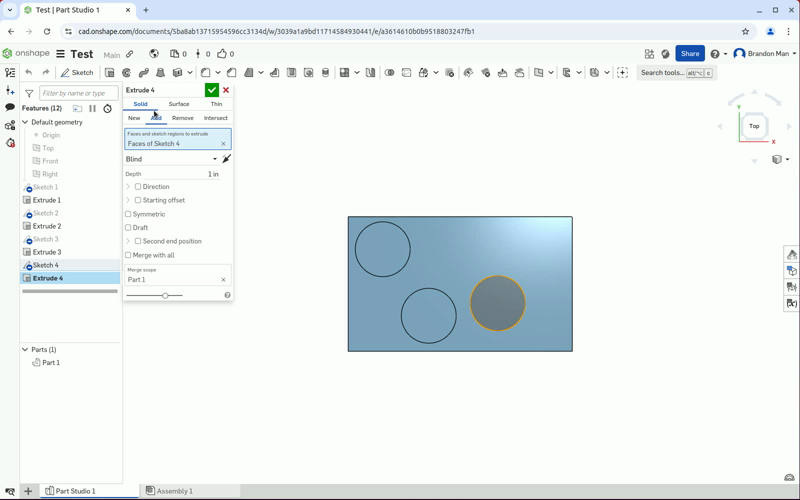
mouse_move(186, 120)
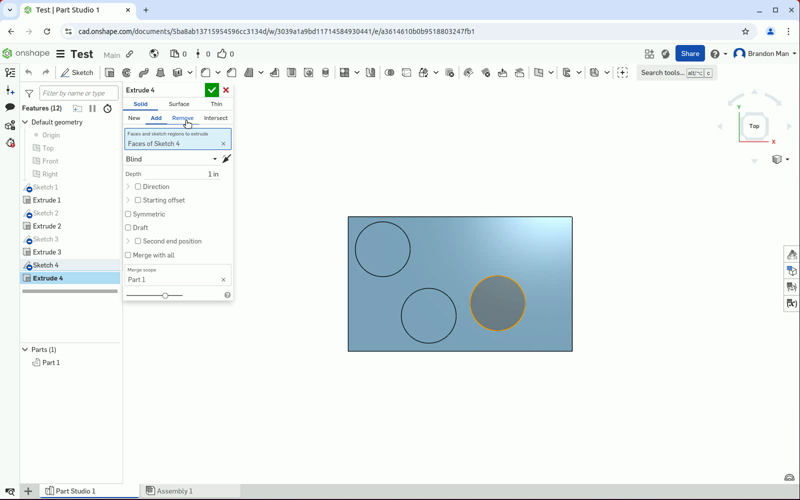
click(186, 120)
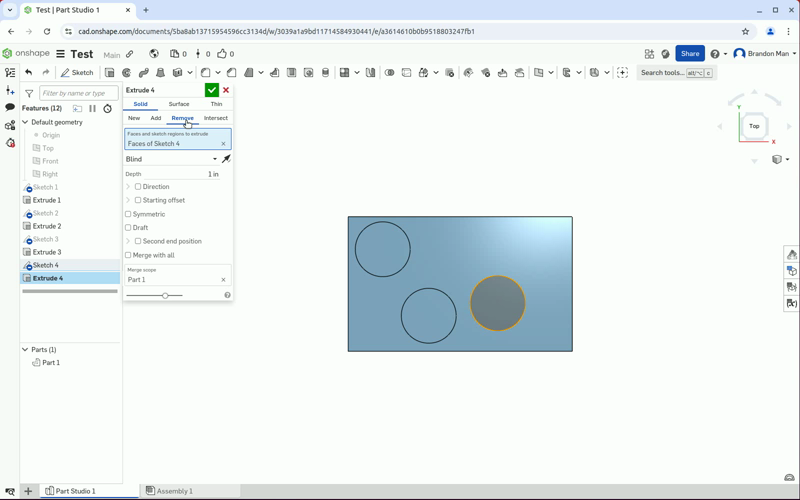
key(tab, 4)
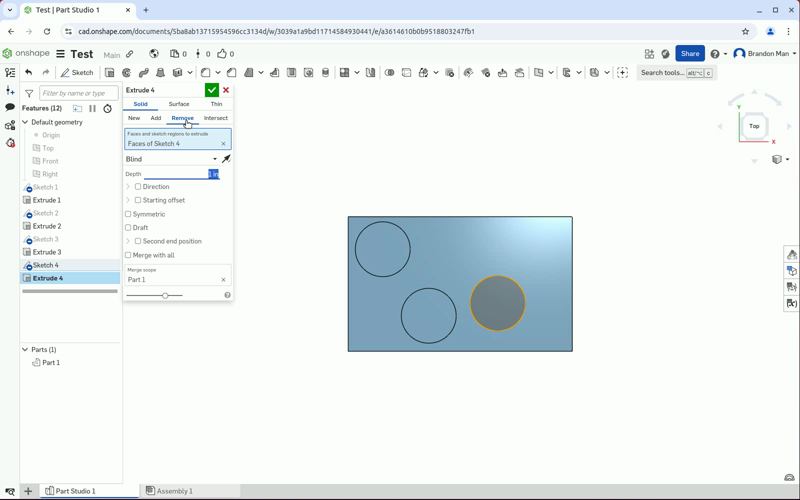
text(1.444)
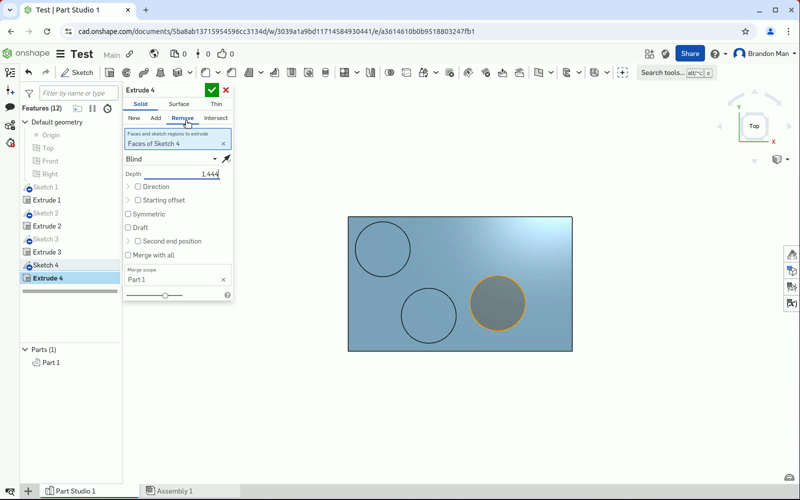
key(tab, 6)
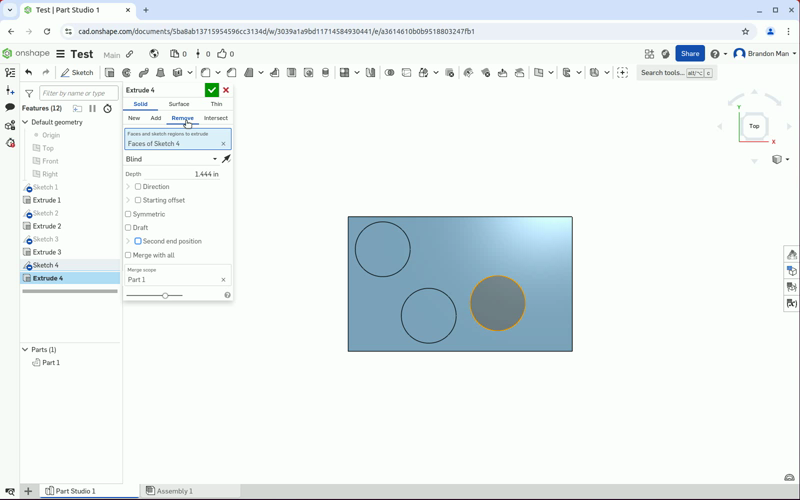
key(space)
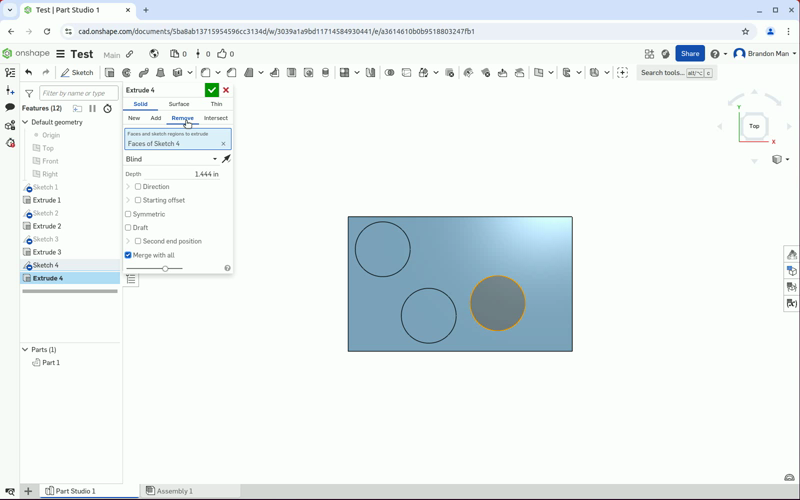
key(enter)
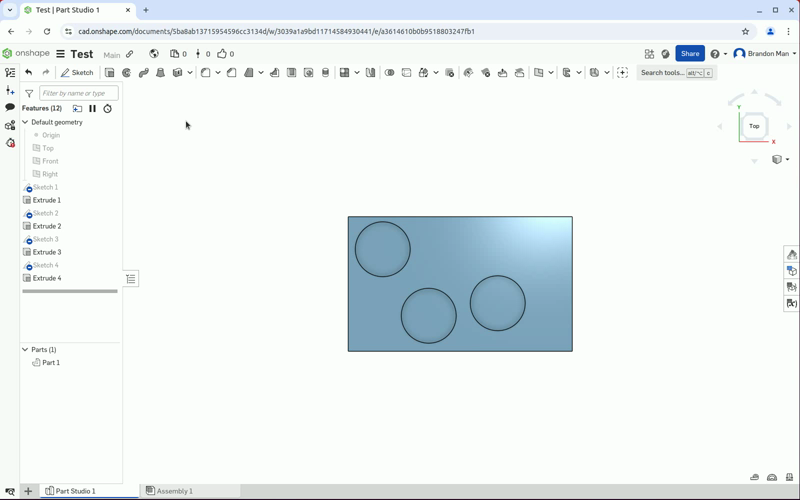
key(shift+h)
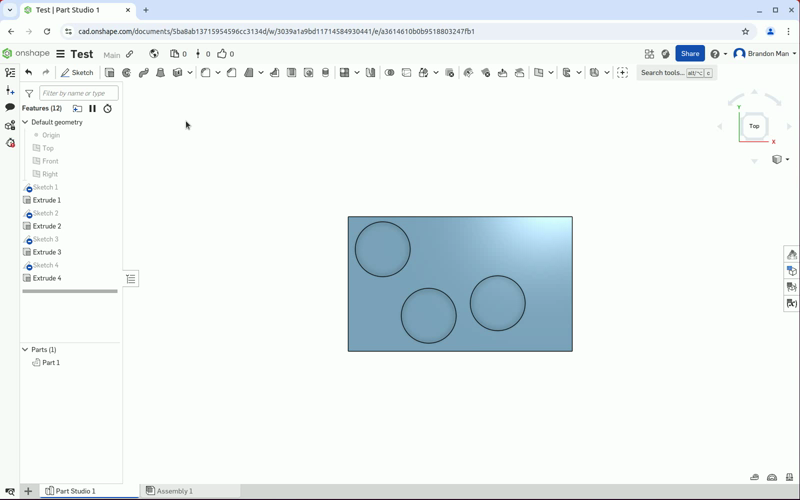
key(shift+h)
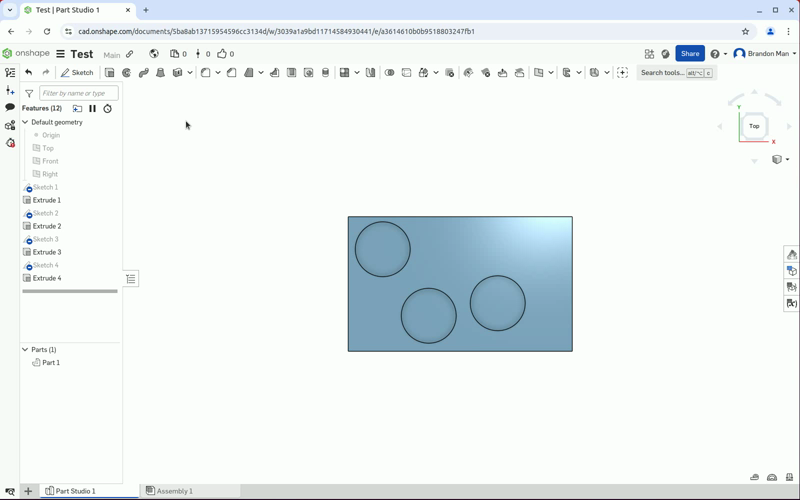
mouse_move(73, 189)
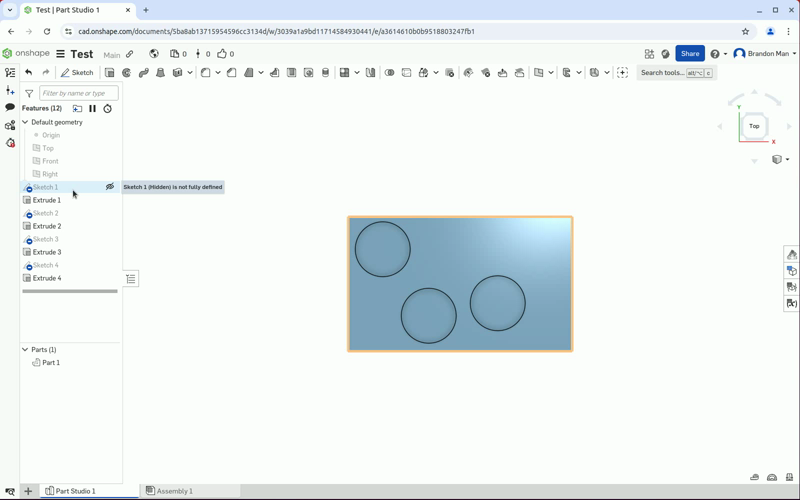
click(73, 189)
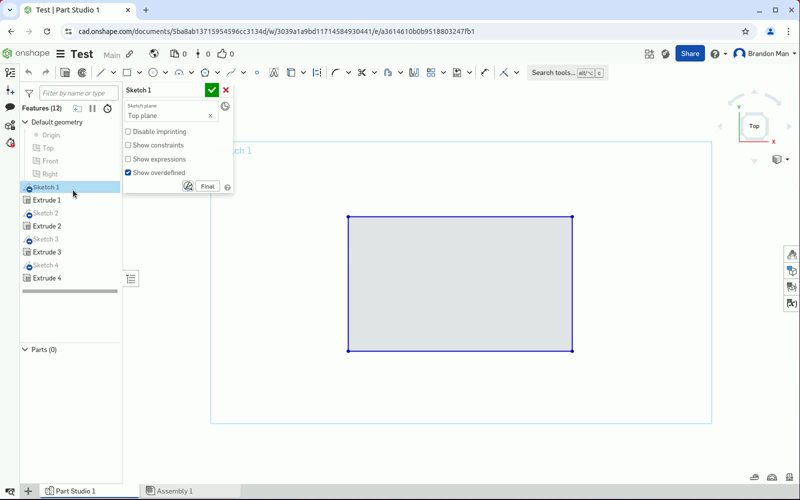
mouse_move(229, 92)
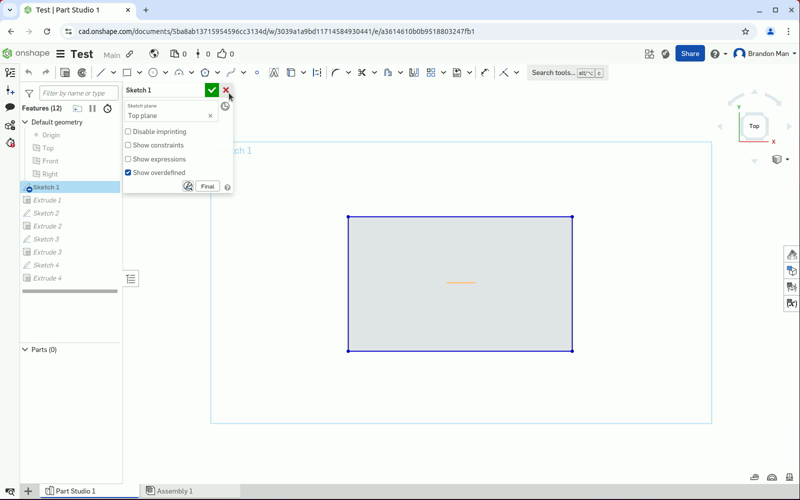
click(229, 92)
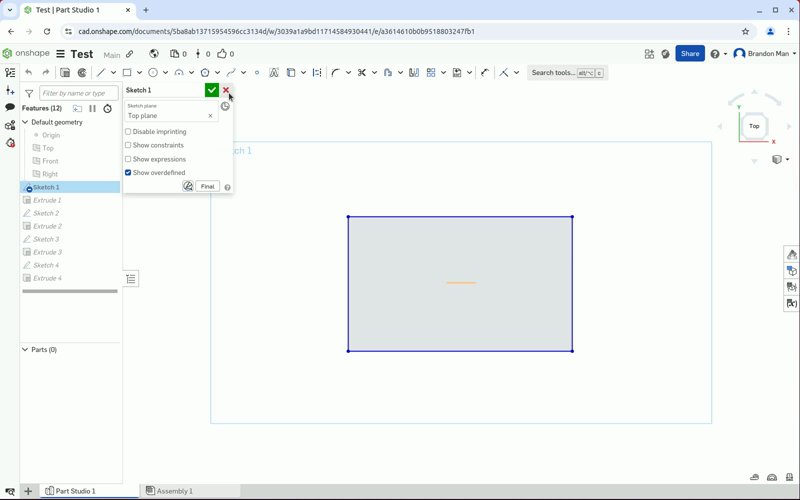
key(shift+s)
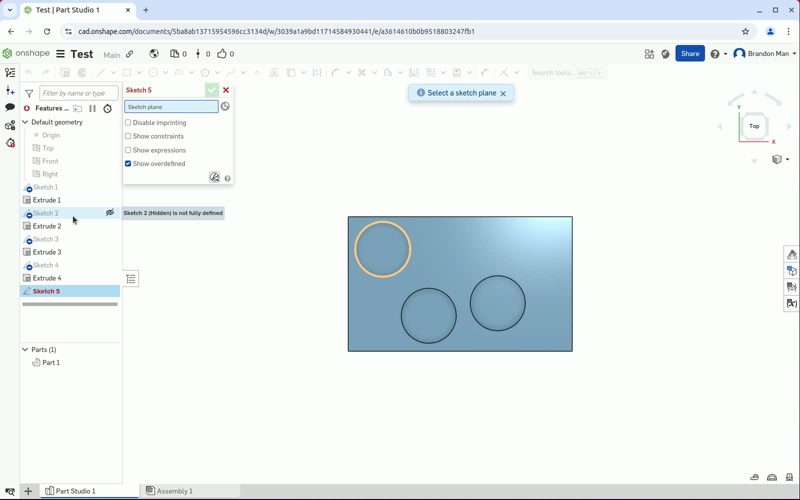
scroll(3)
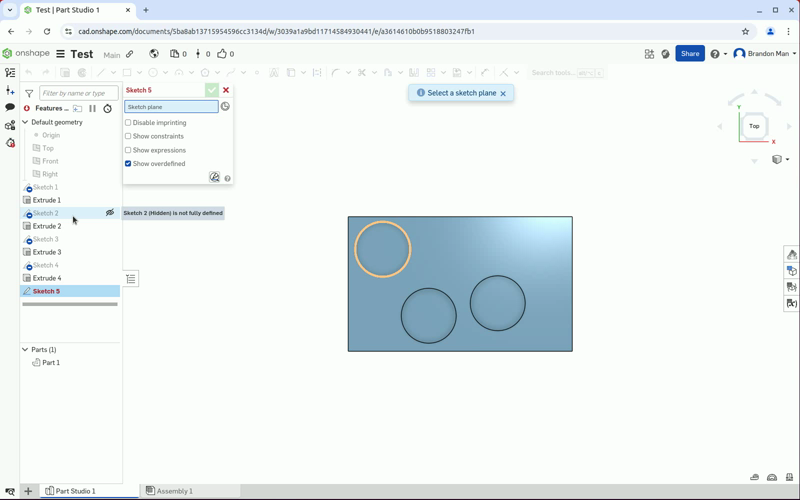
mouse_move(73, 150)
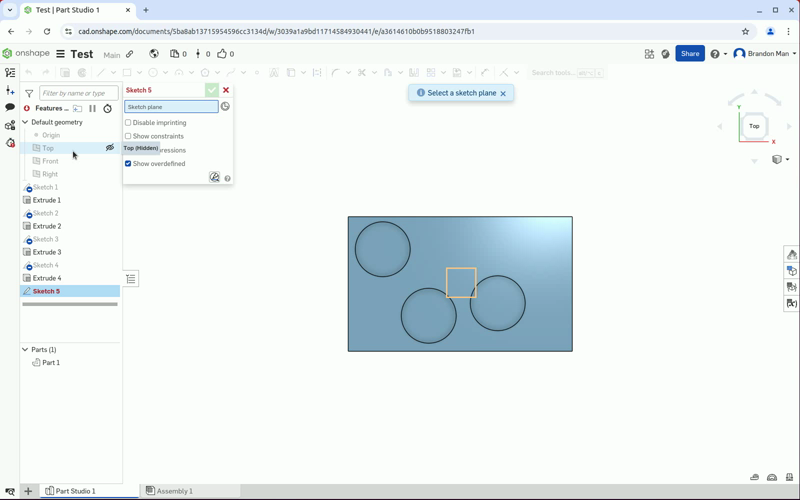
click(73, 150)
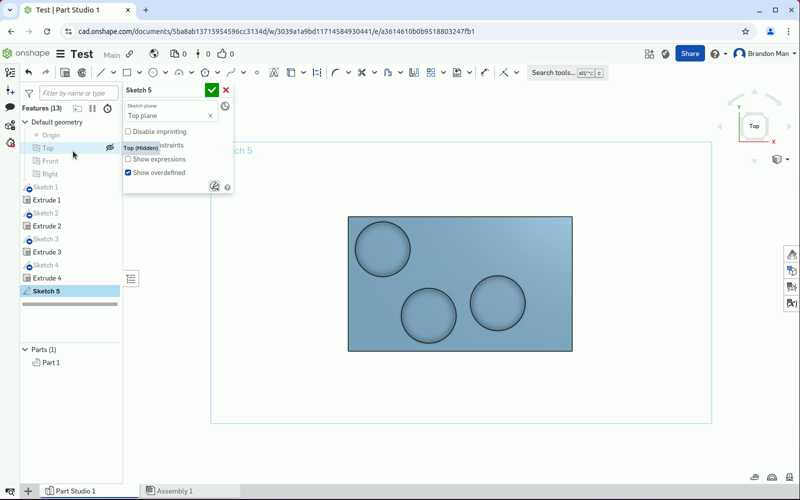
mouse_move(73, 352)
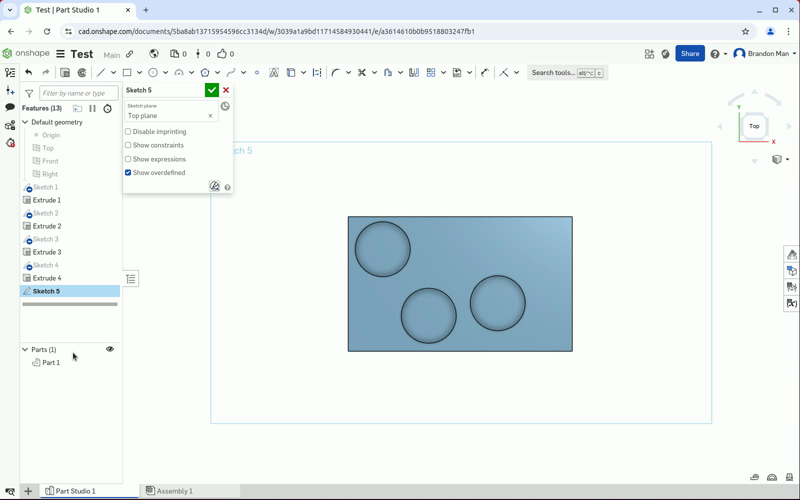
key(y)
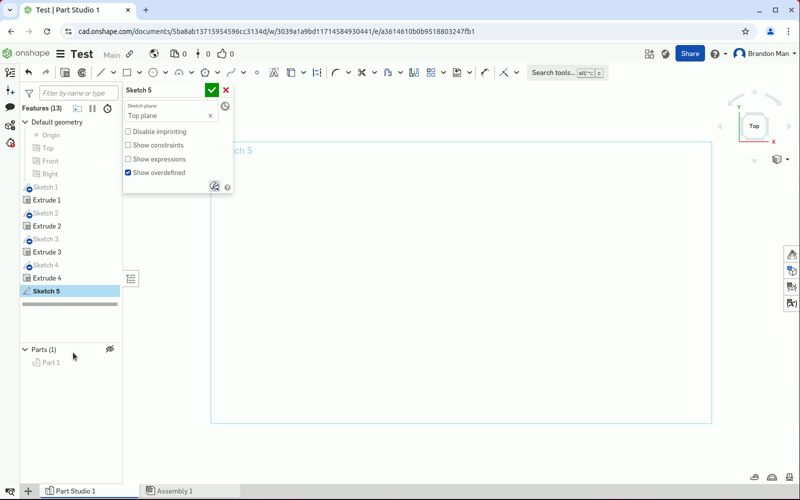
key(c)
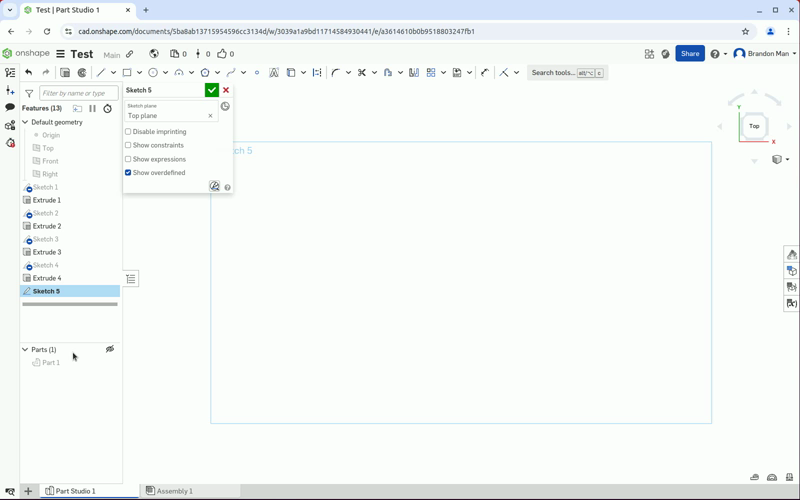
key_down(shift)
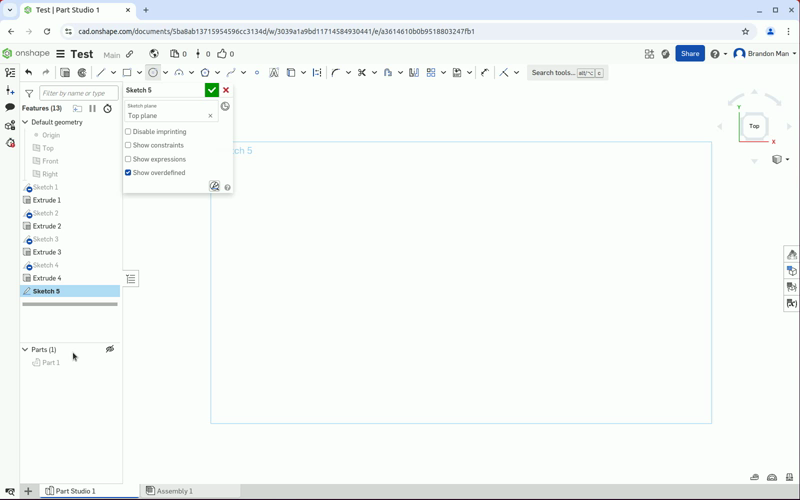
mouse_move(537, 250)
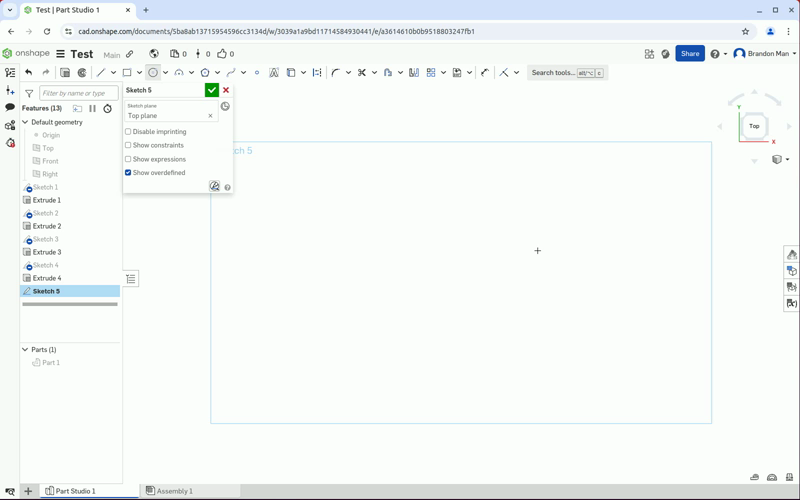
click(537, 250)
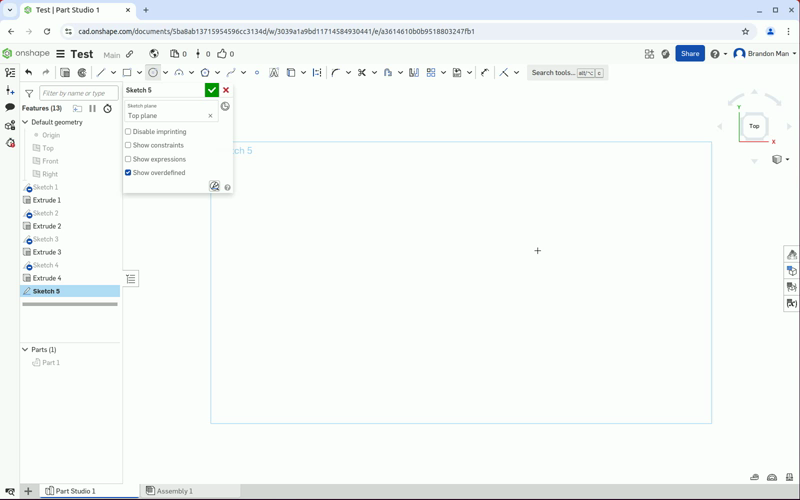
key_up(shift)
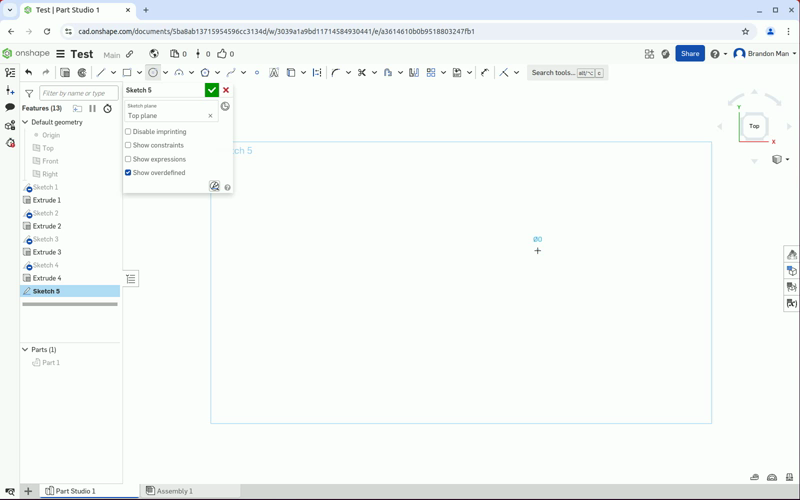
mouse_move(564, 250)
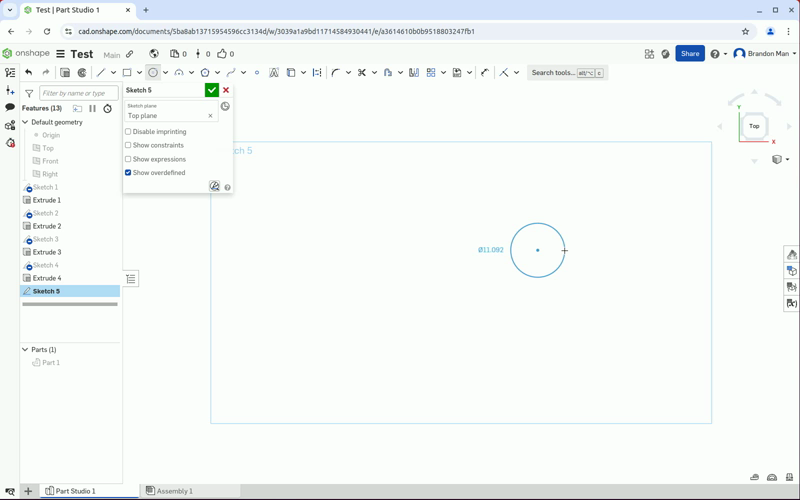
click(564, 250)
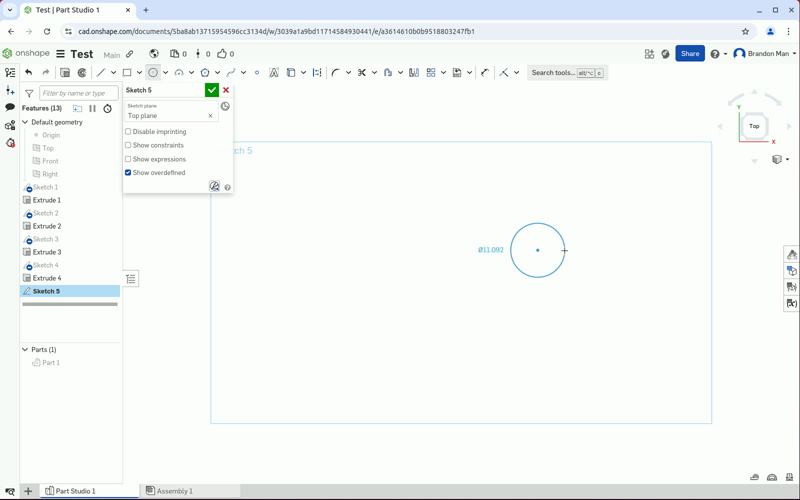
key(esc)
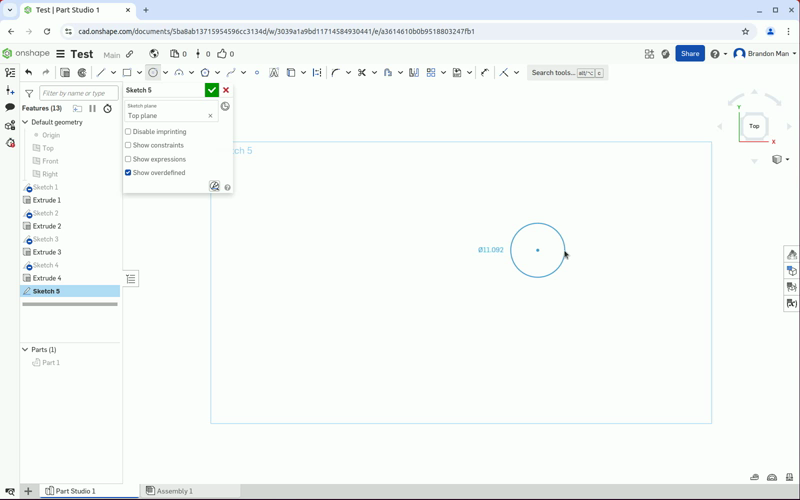
mouse_move(519, 258)
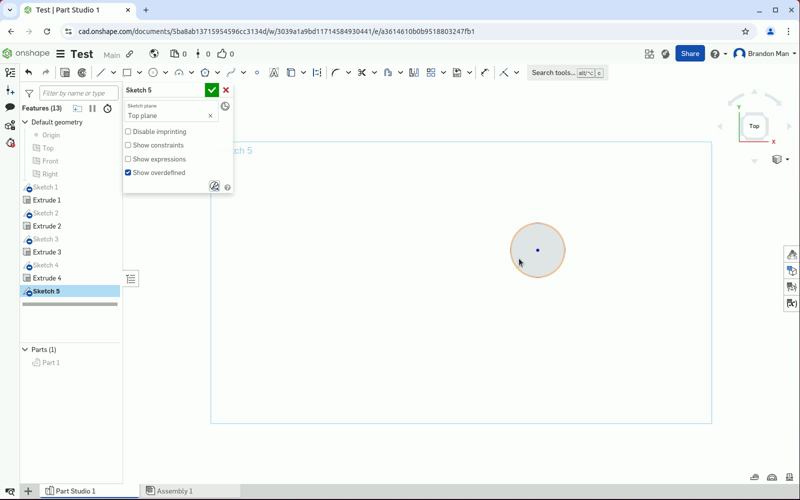
click(519, 258)
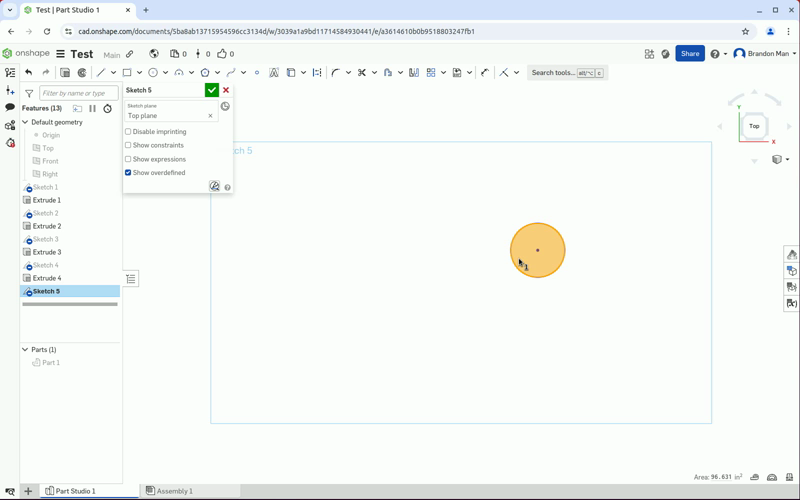
mouse_move(73, 352)
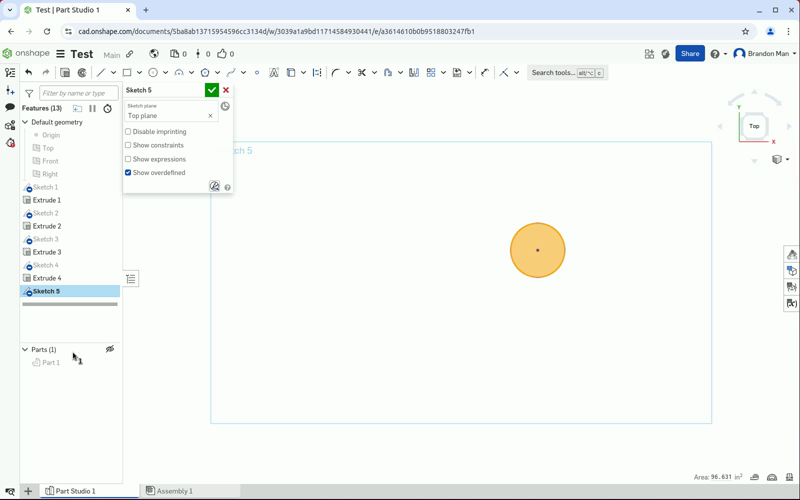
key(shift+y)
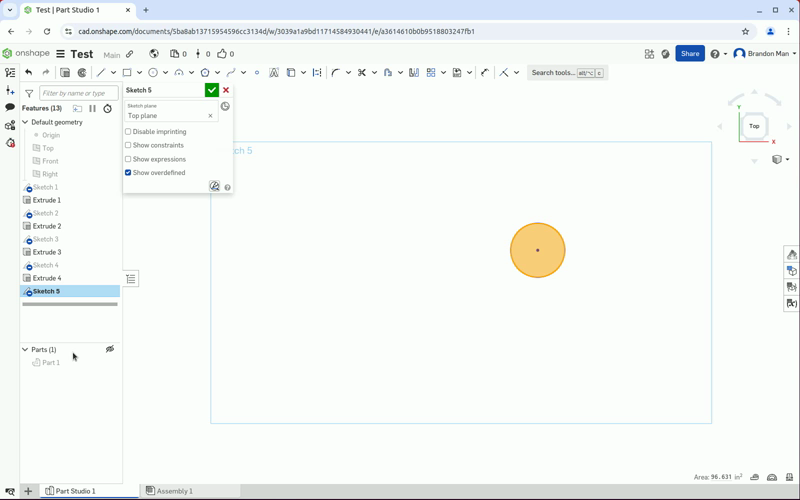
key(shift+e)
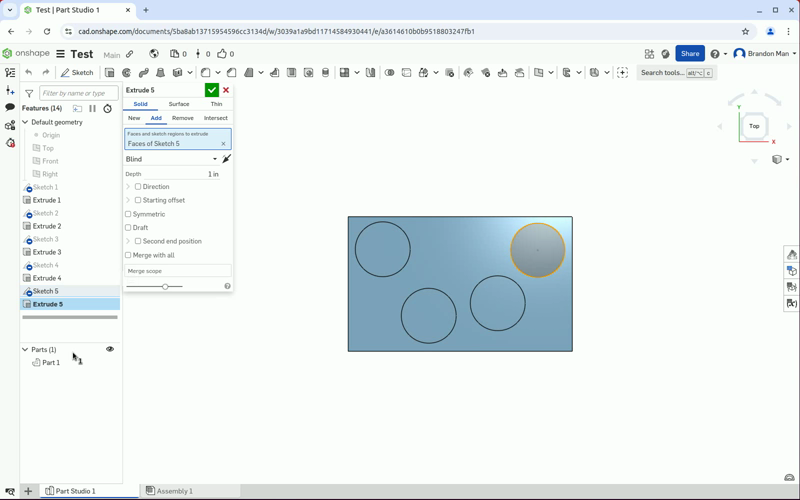
mouse_move(143, 106)
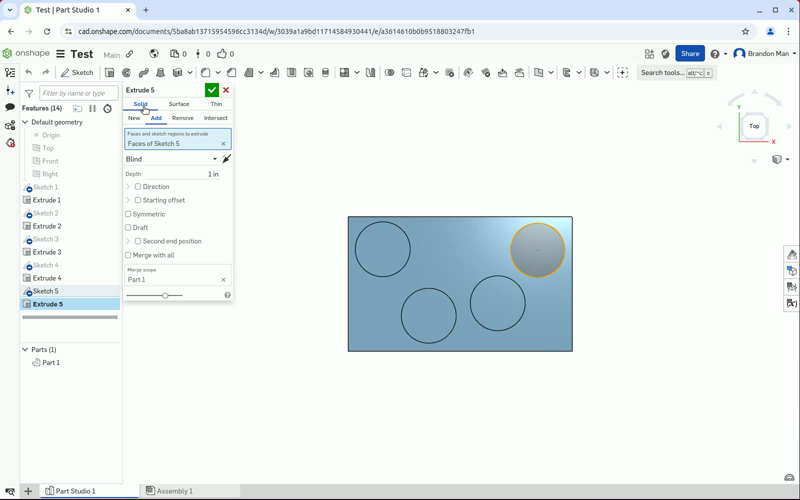
click(143, 106)
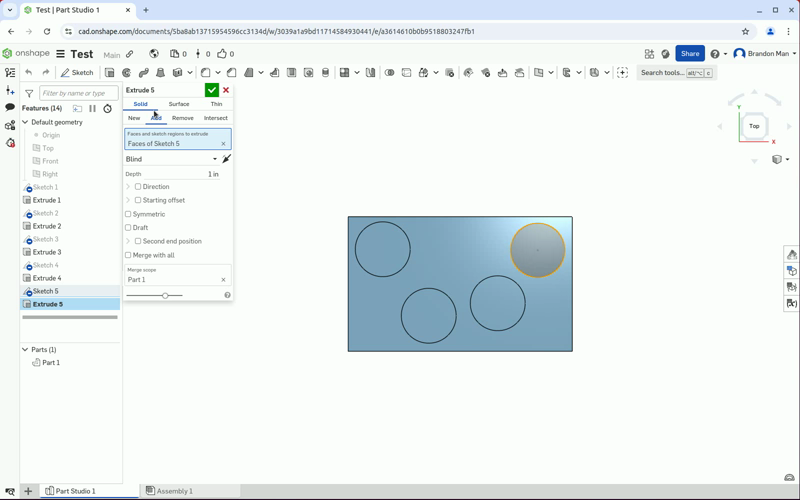
mouse_move(186, 120)
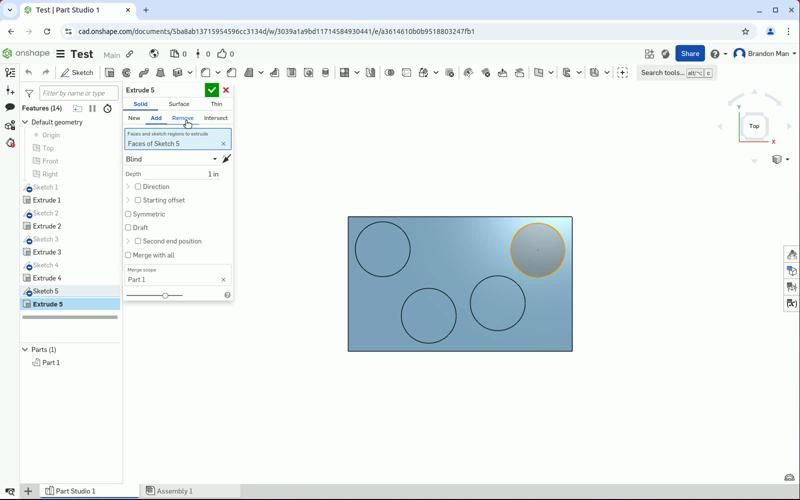
click(186, 120)
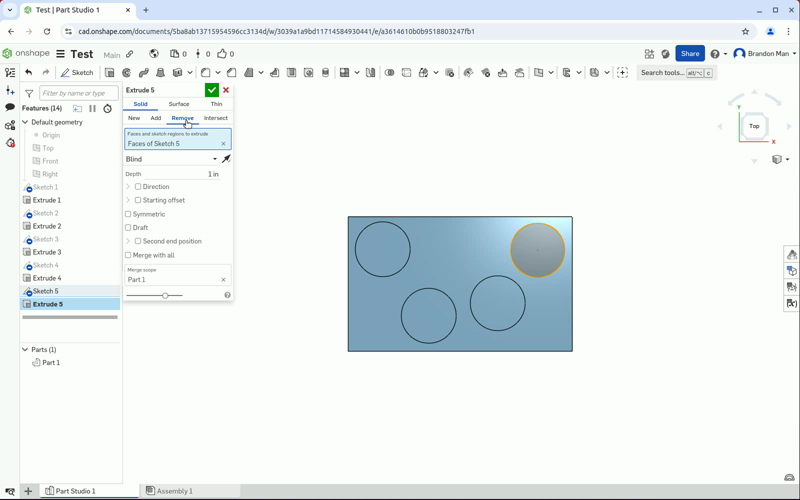
key(tab, 4)
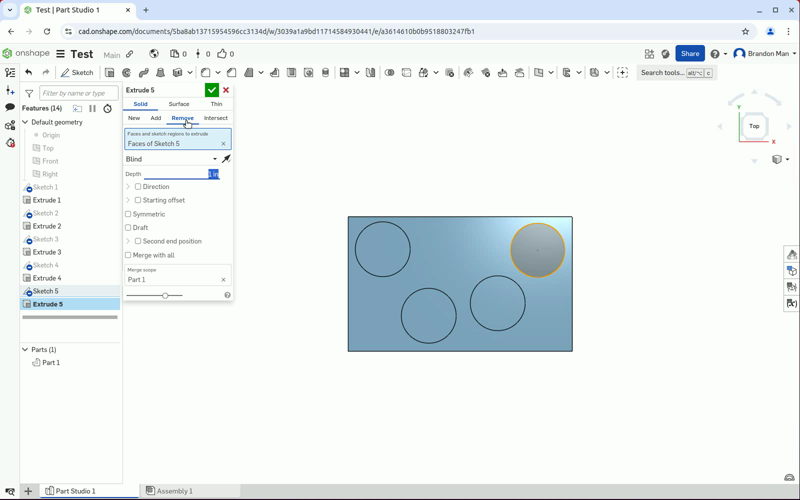
text(1.444)
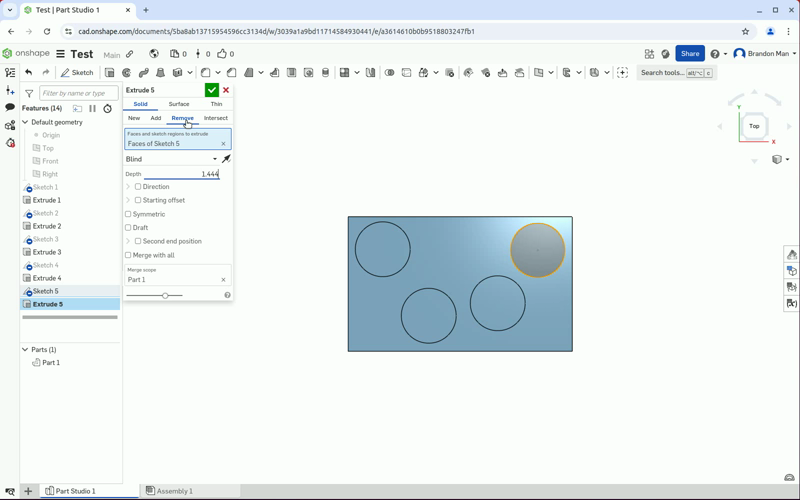
key(tab, 6)
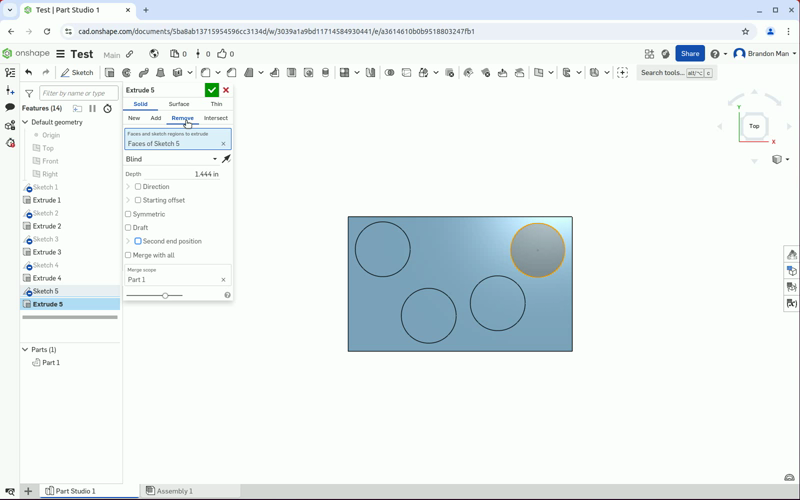
key(space)
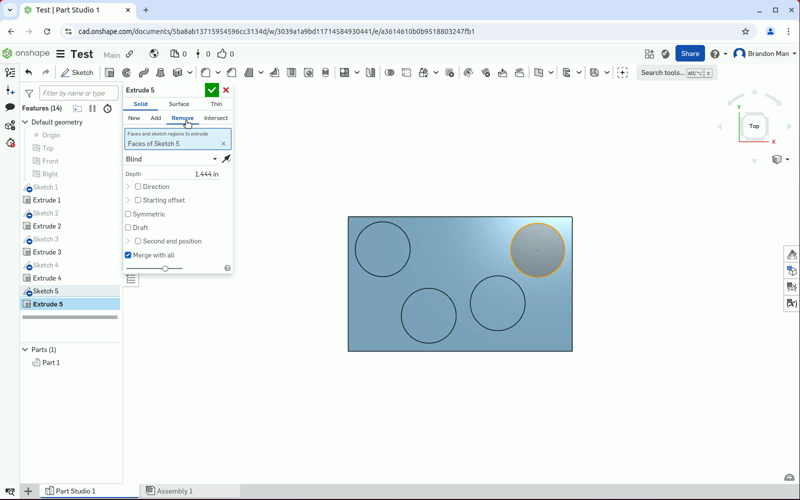
key(enter)
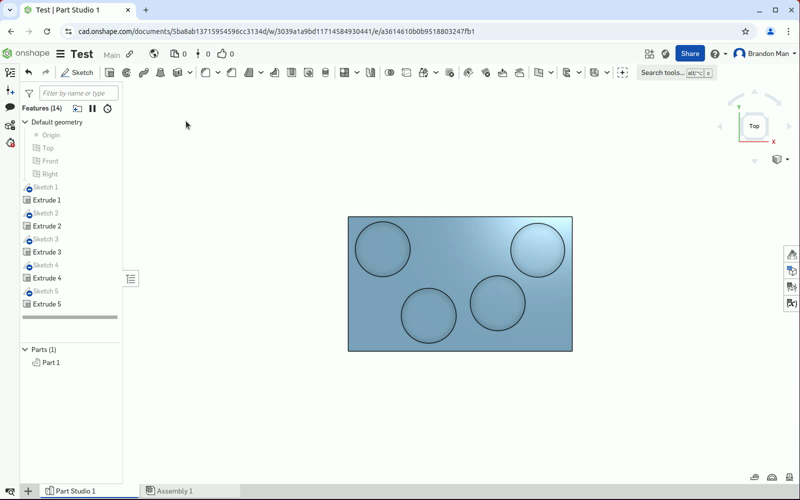
key(shift+h)
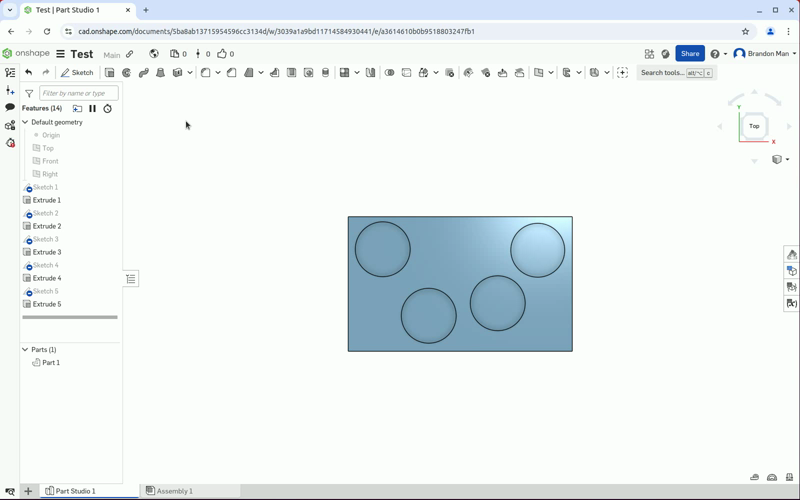
key(shift+h)
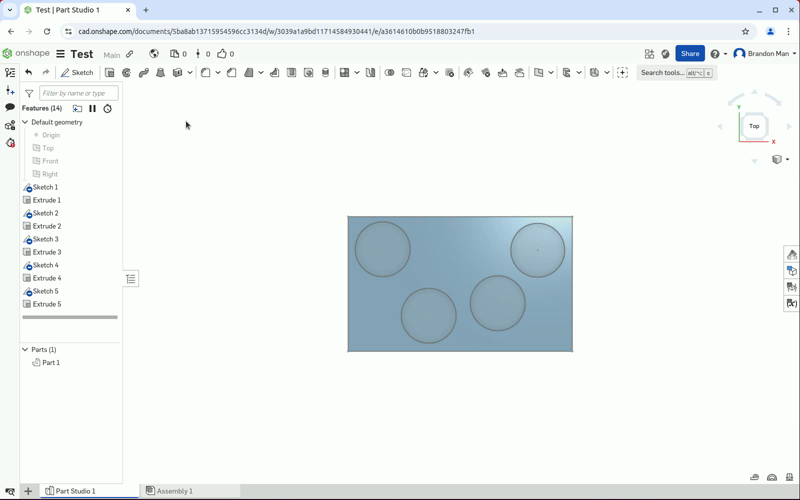
key(shift+7)
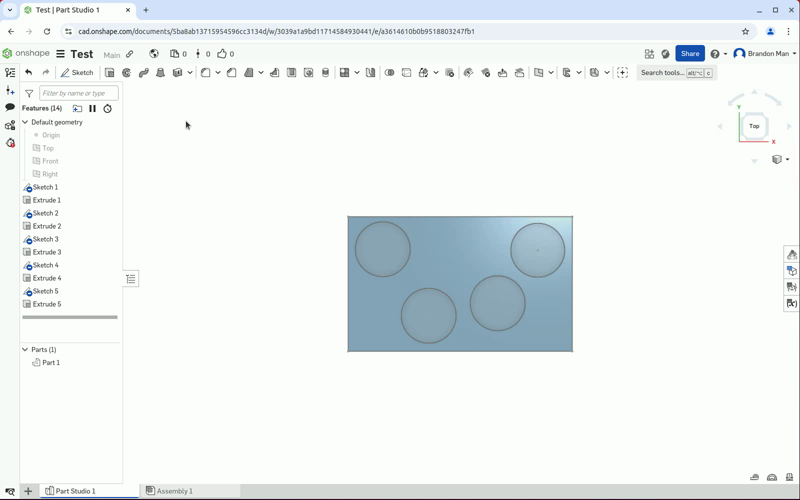
key(up, 3)
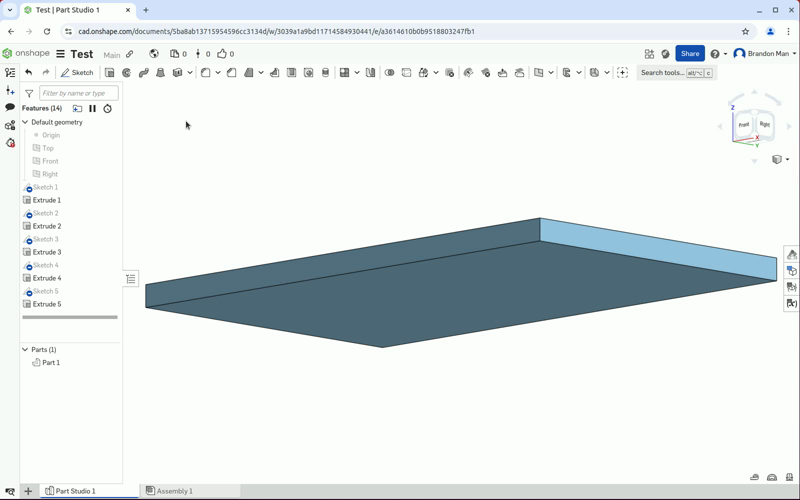
key(left, 3)
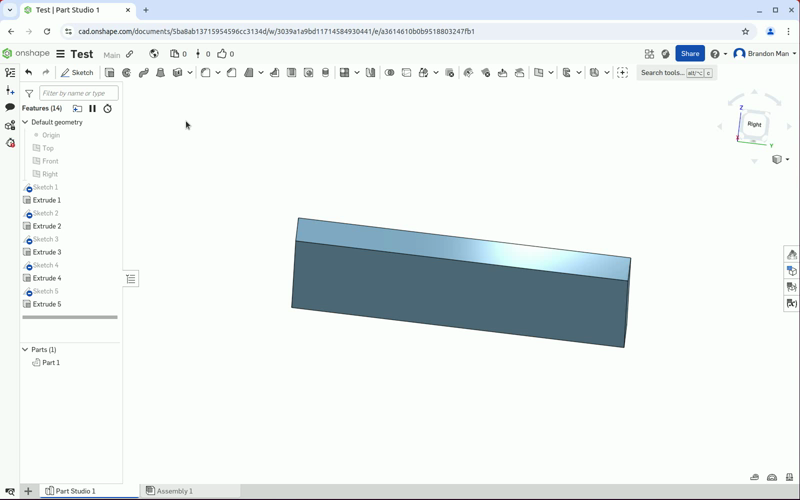
key(right, 3)
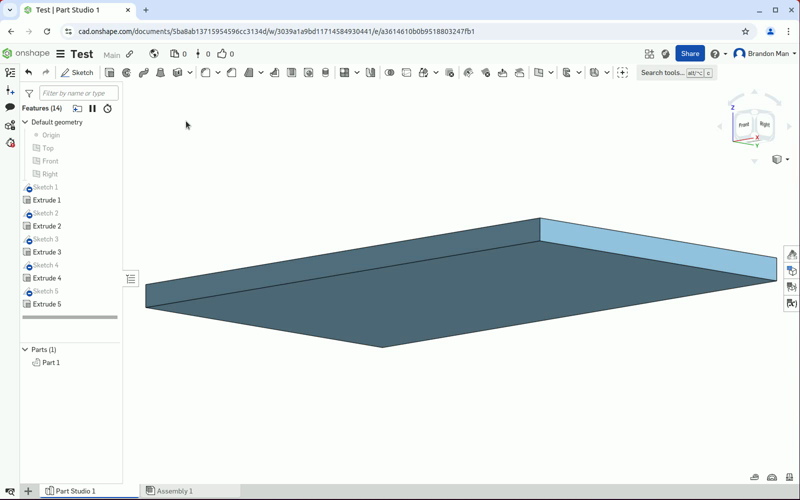
key(down, 3)
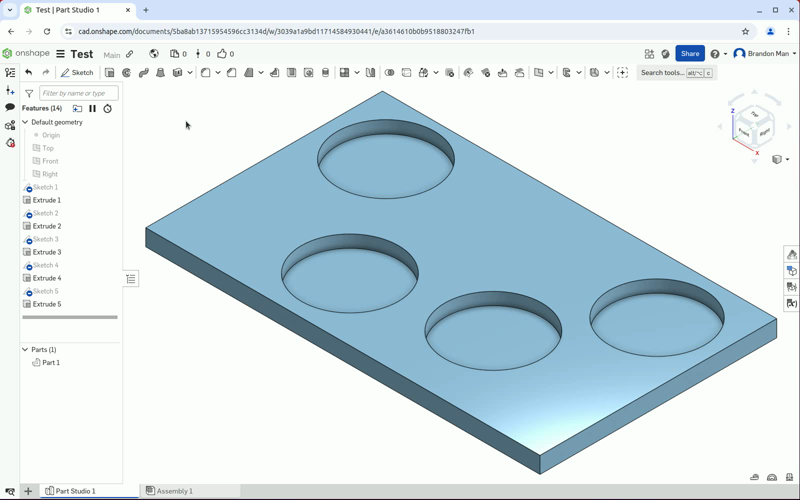
mouse_move(73, 189)
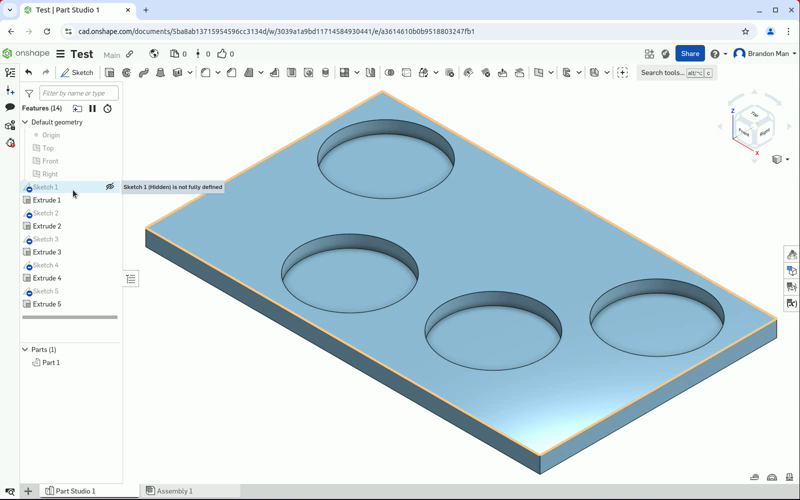
click(73, 189)